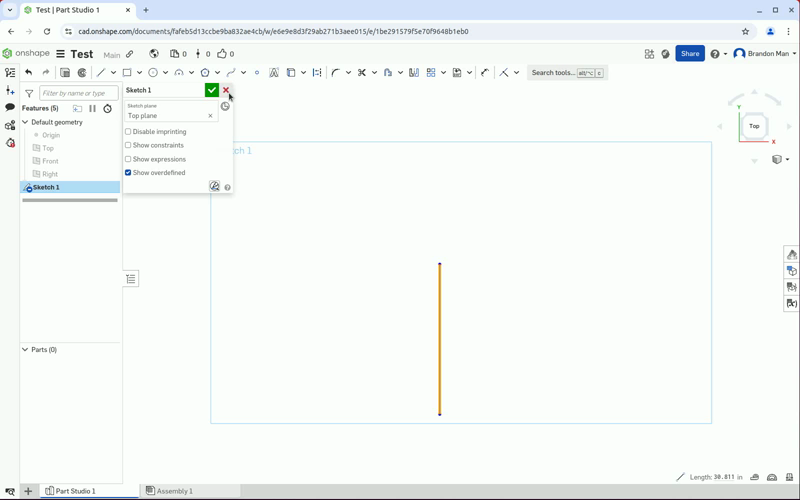
key(shift+h)
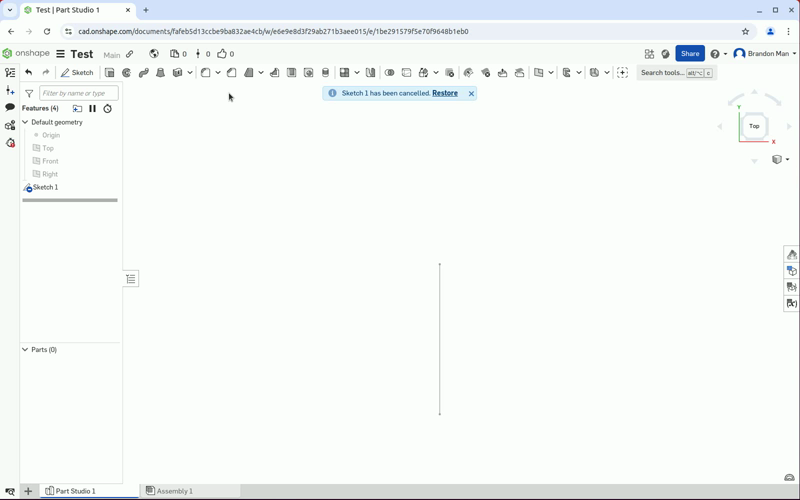
mouse_move(73, 352)
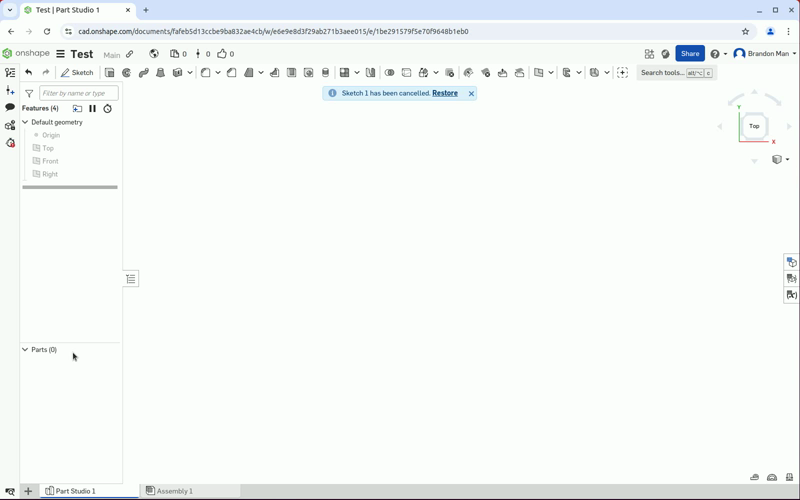
key(y)
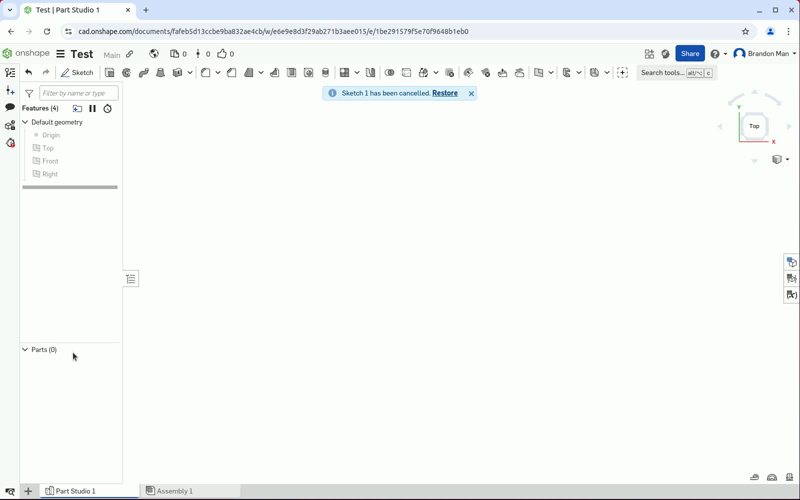
key(shift+p)
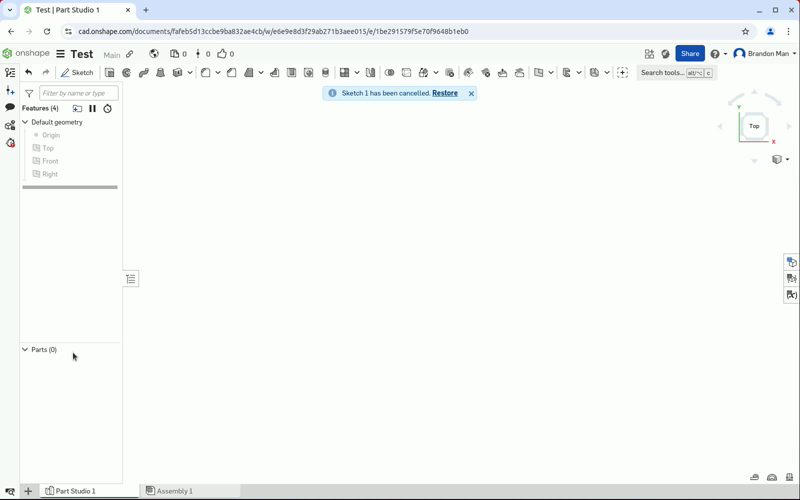
key(space)
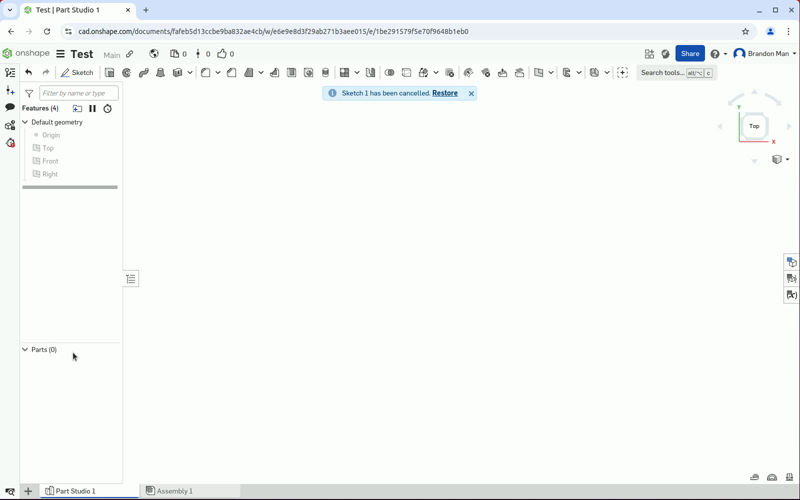
key_down(shift)
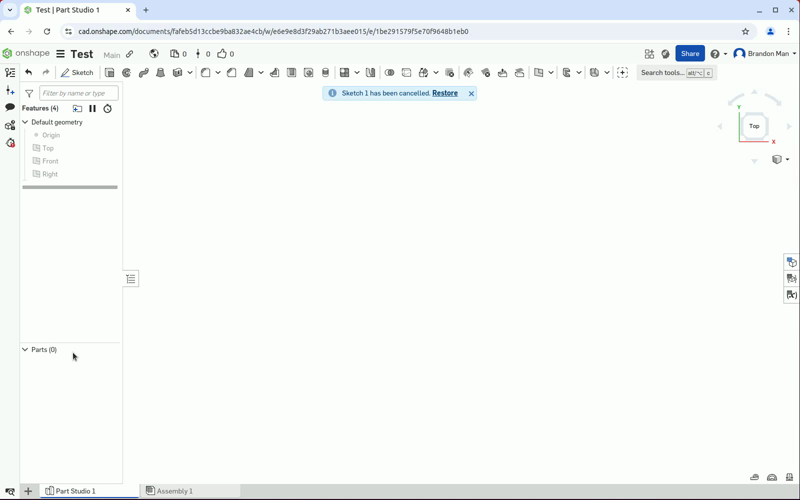
key(up)
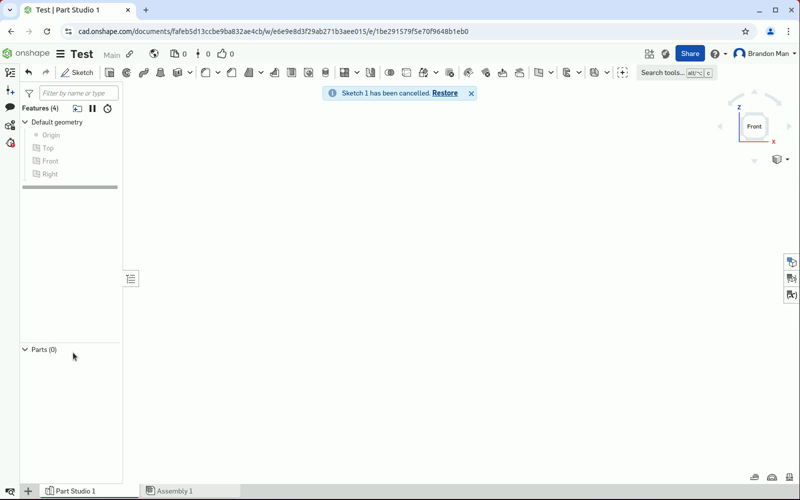
key_up(shift)
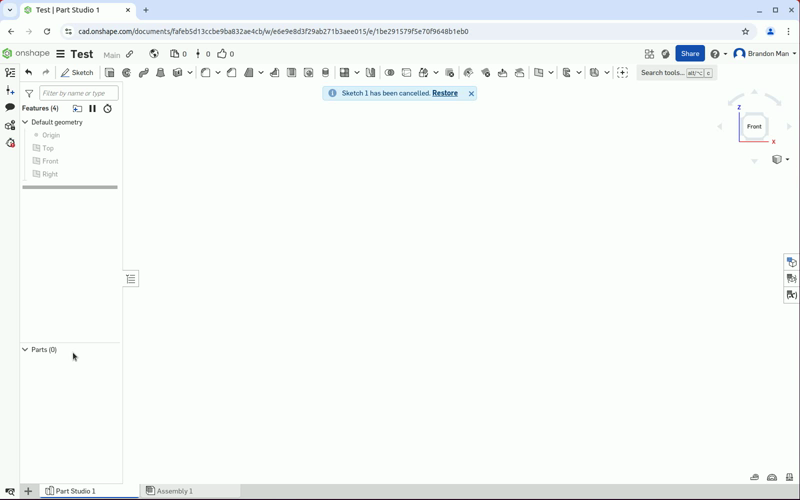
mouse_move(73, 352)
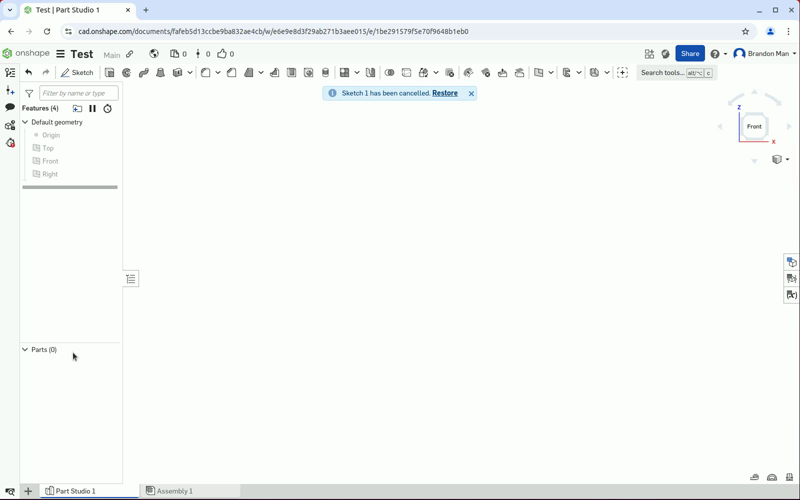
key(shift+y)
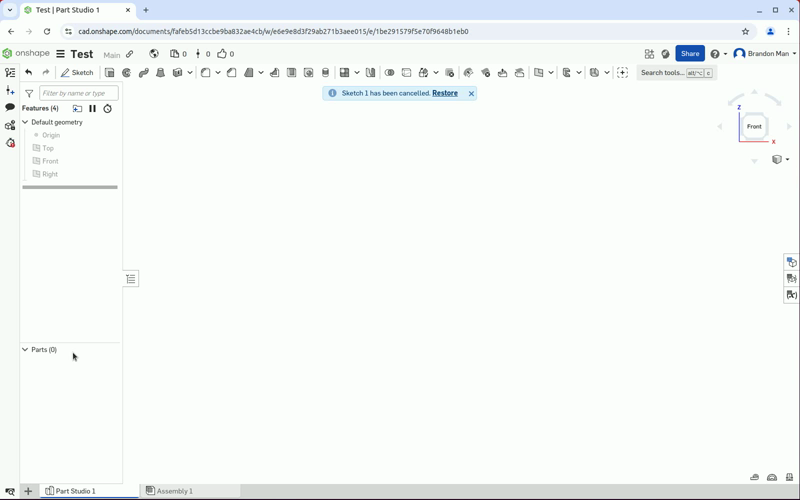
key(shift+s)
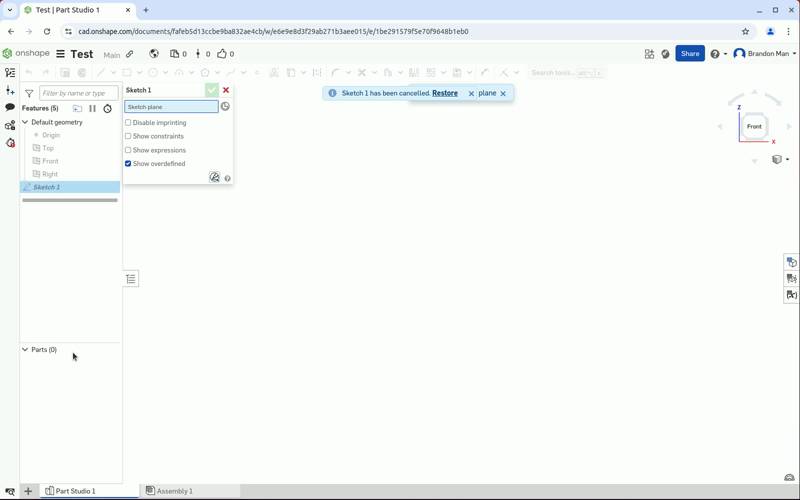
mouse_move(73, 163)
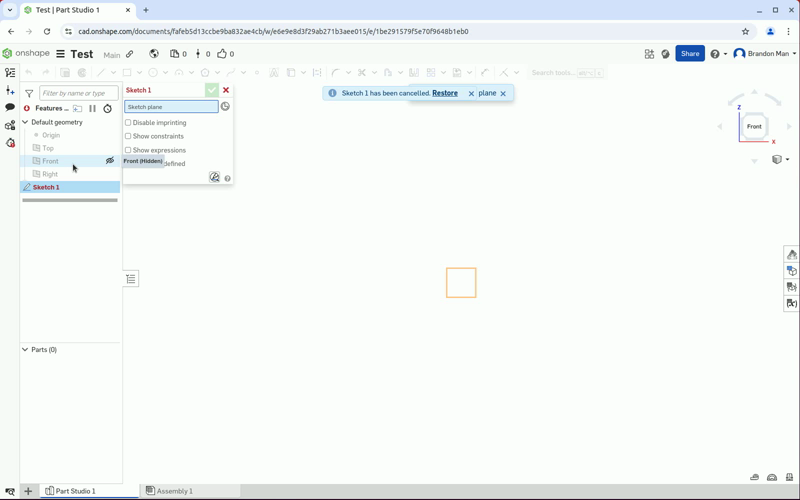
click(73, 163)
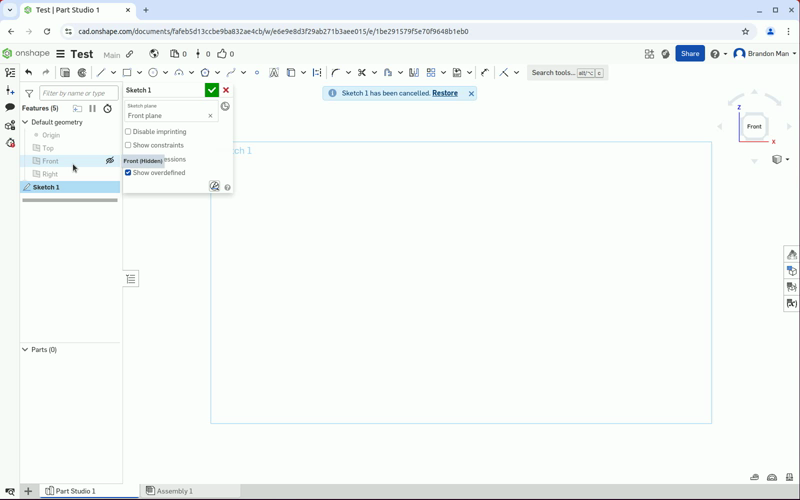
mouse_move(73, 352)
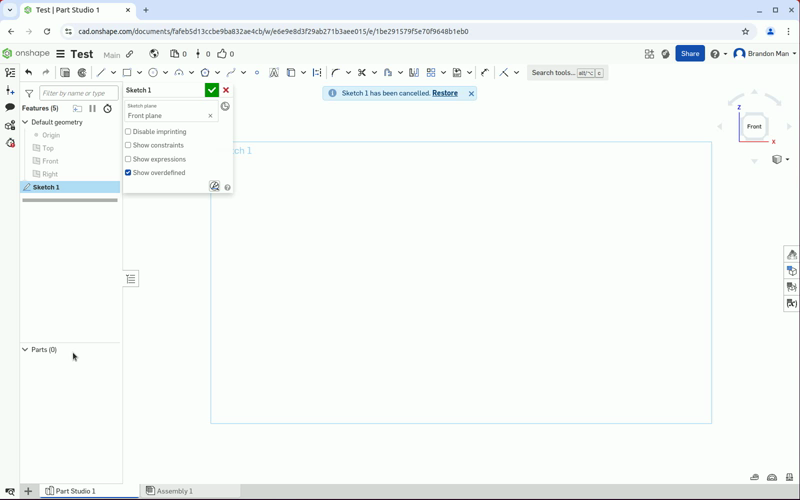
key(y)
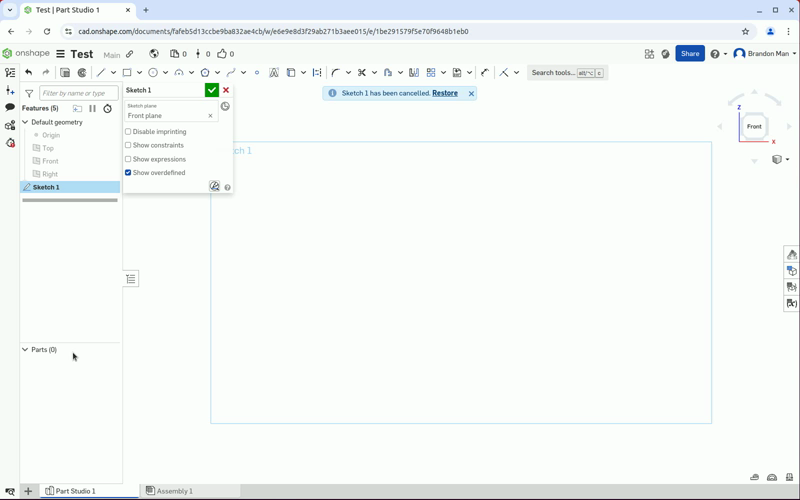
key(l)
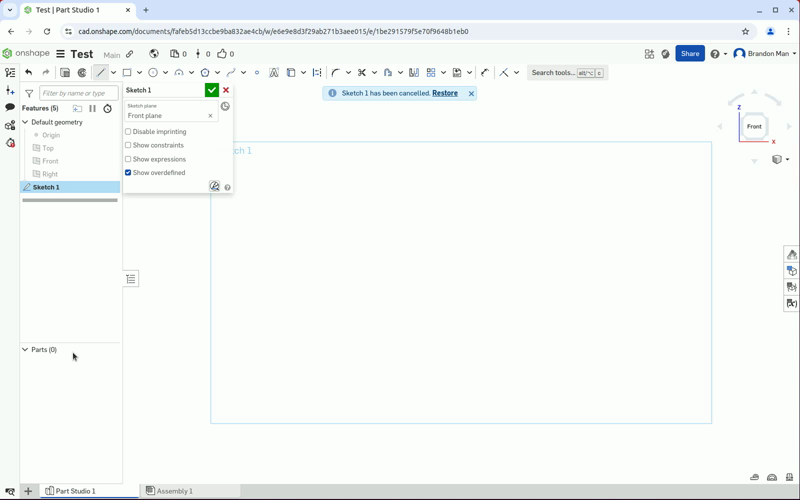
key_down(shift)
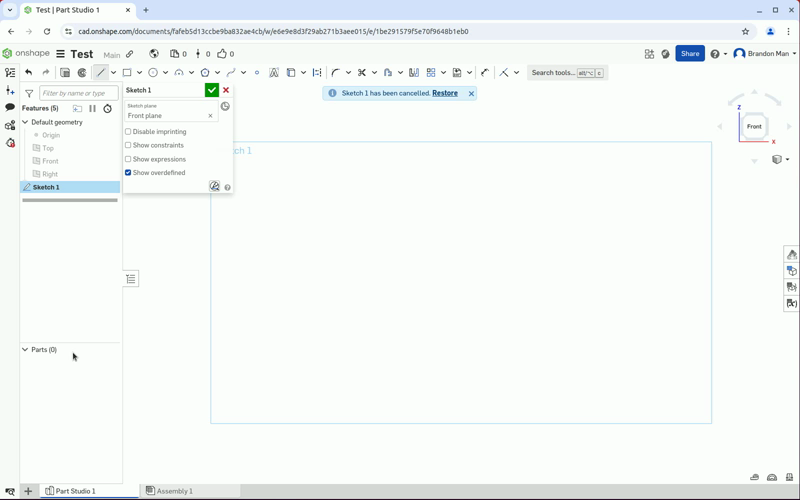
mouse_move(437, 282)
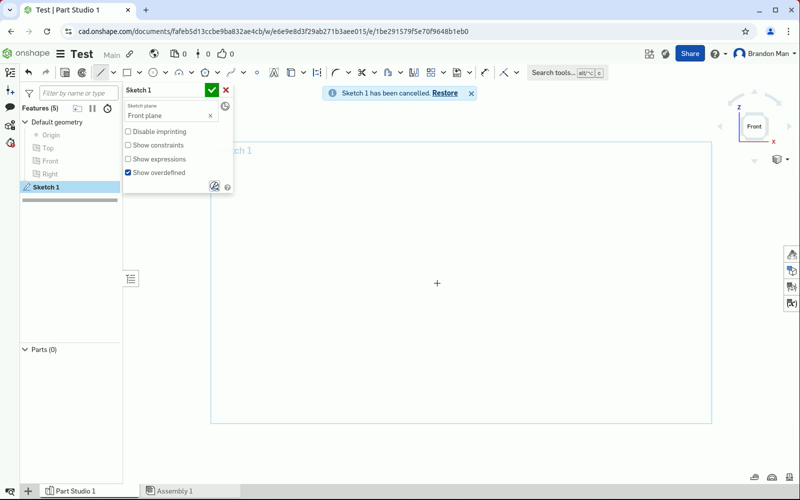
click(437, 282)
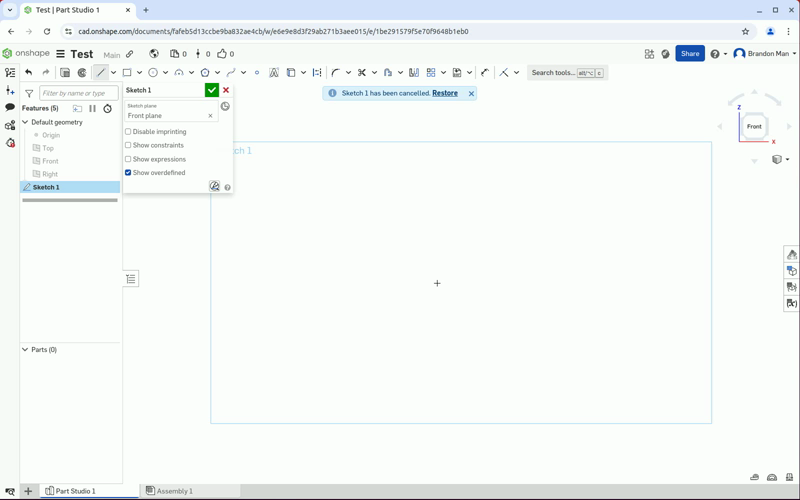
key_up(shift)
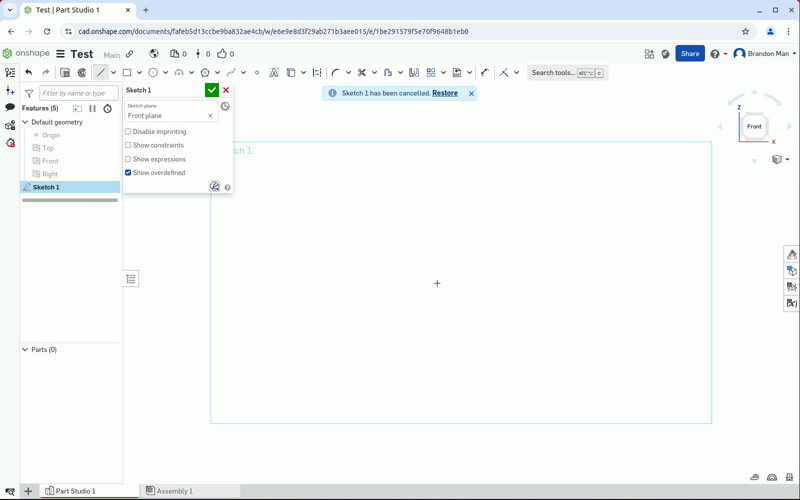
key_down(shift)
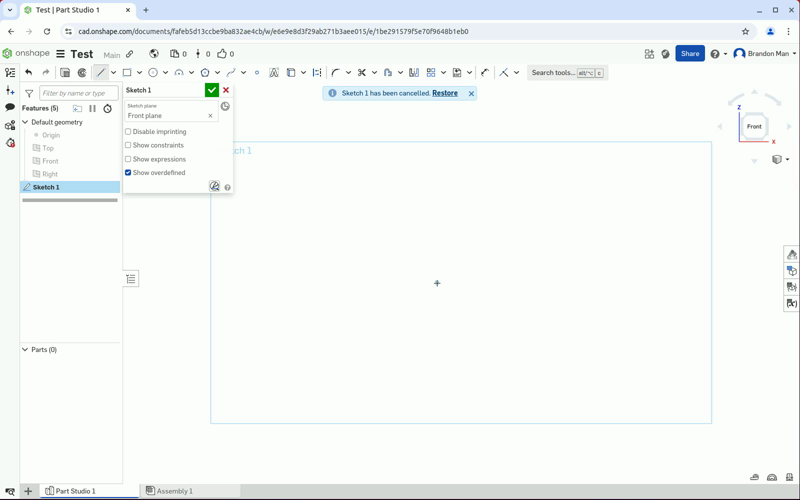
mouse_move(467, 282)
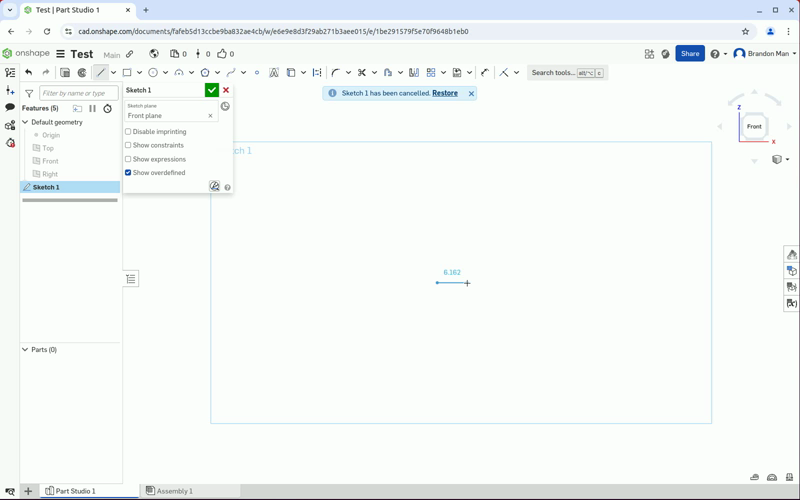
mouse_move(462, 331)
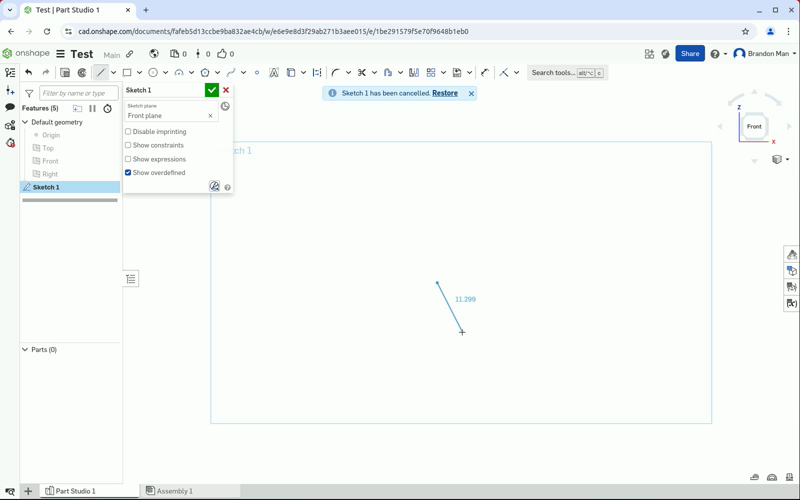
click(462, 331)
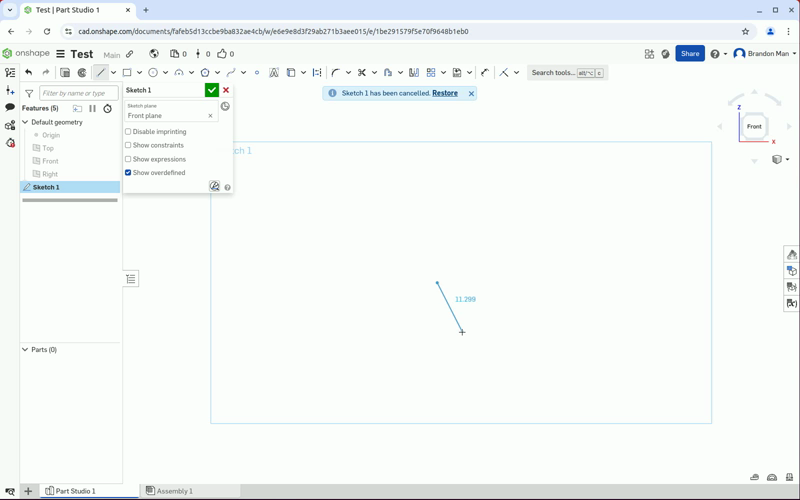
key_up(shift)
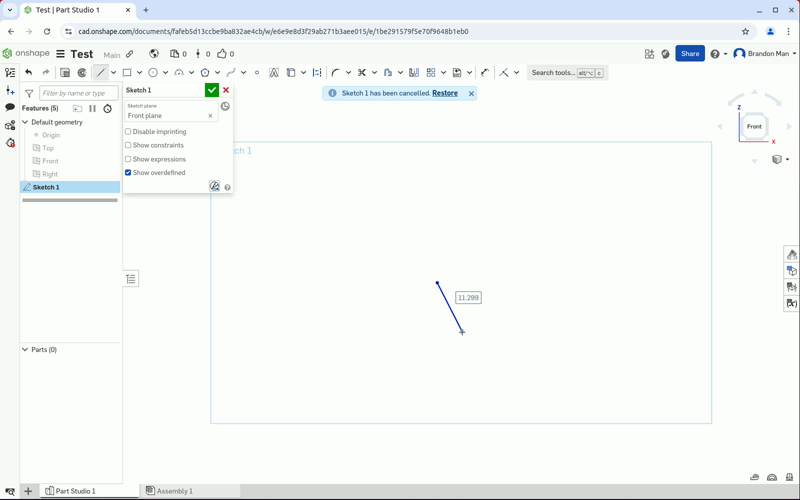
key(esc)
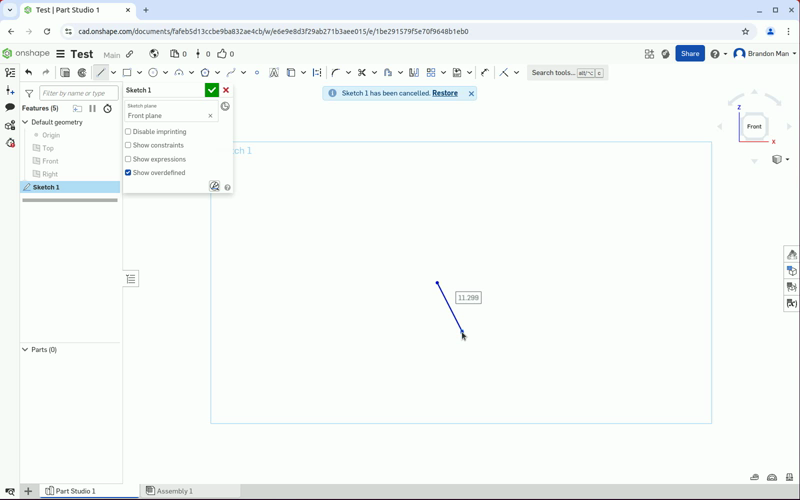
key(a)
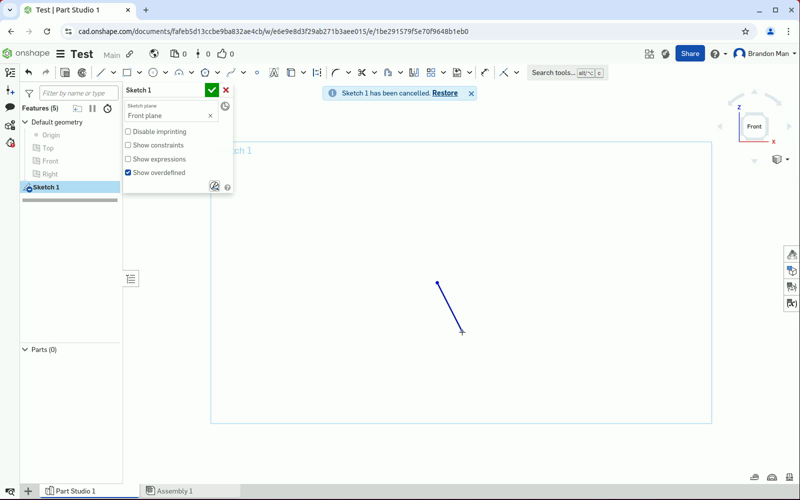
mouse_move(462, 331)
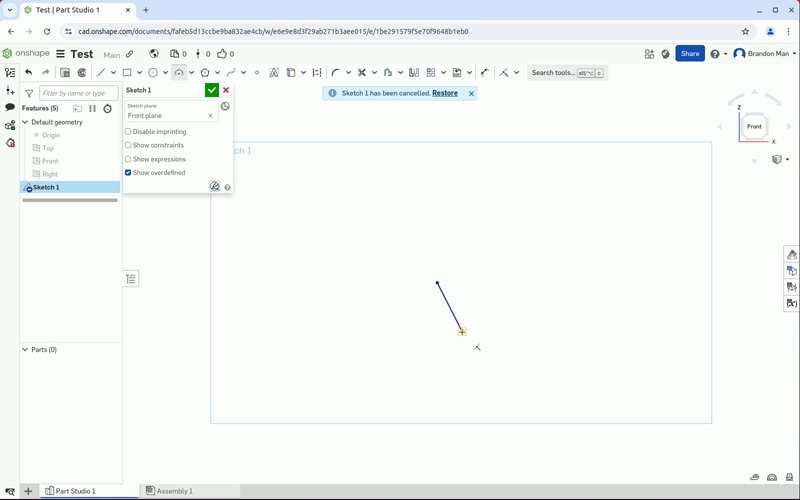
click(462, 331)
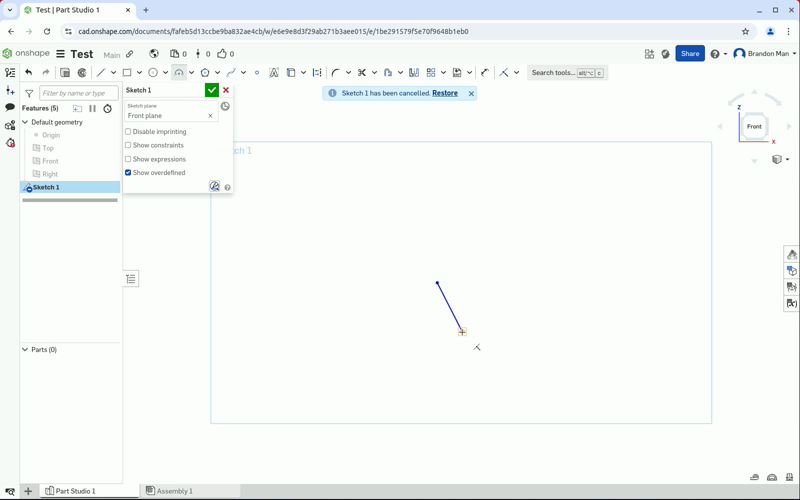
key_down(shift)
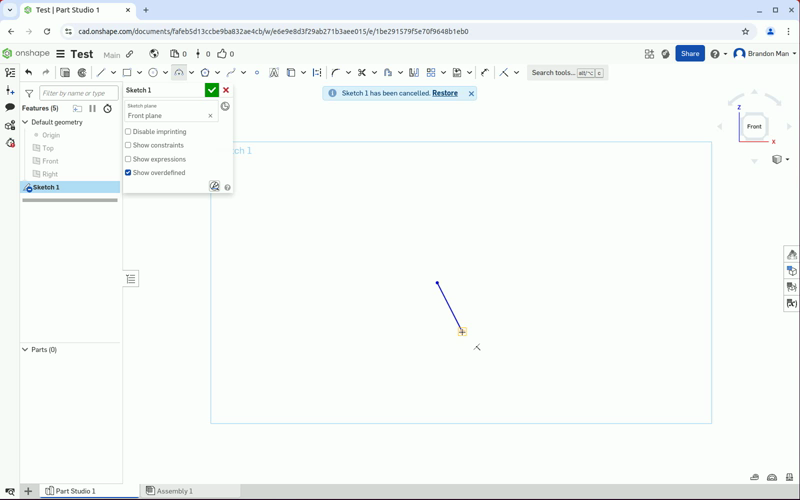
mouse_move(469, 346)
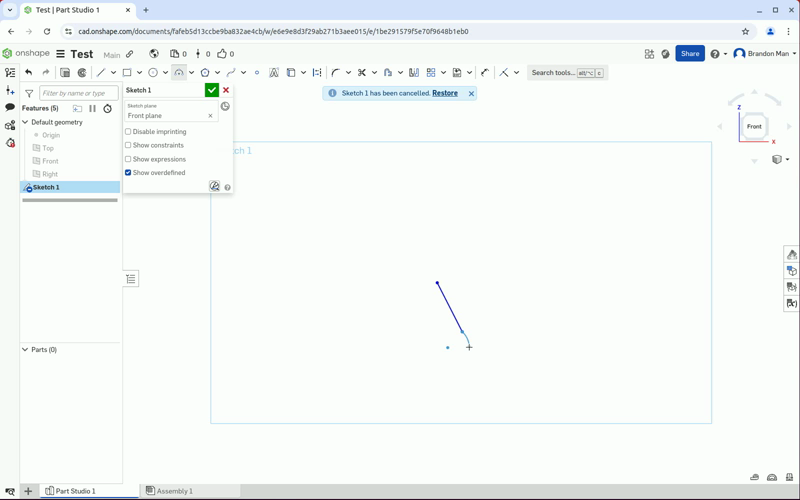
click(469, 346)
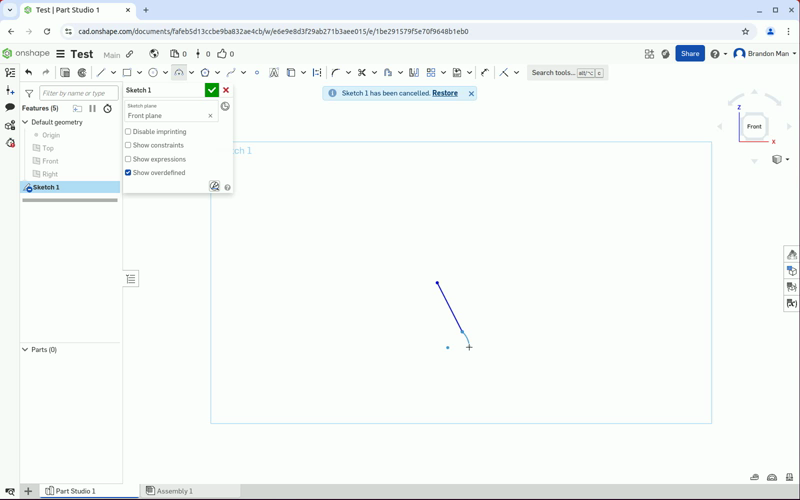
mouse_move(473, 335)
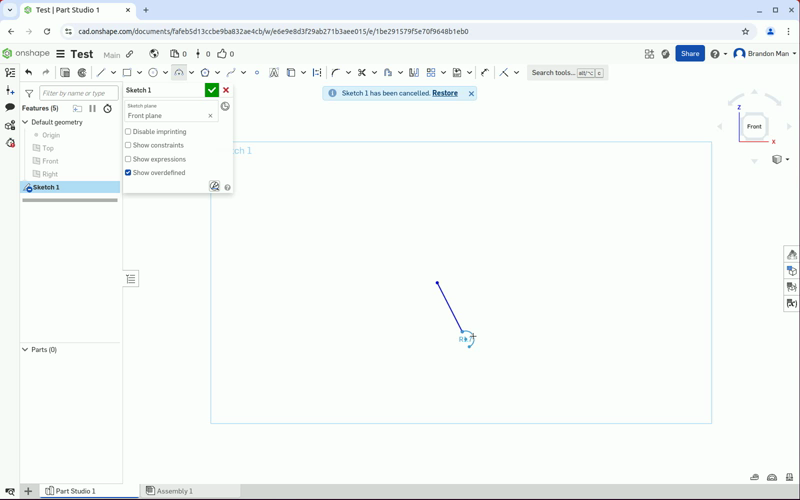
click(473, 335)
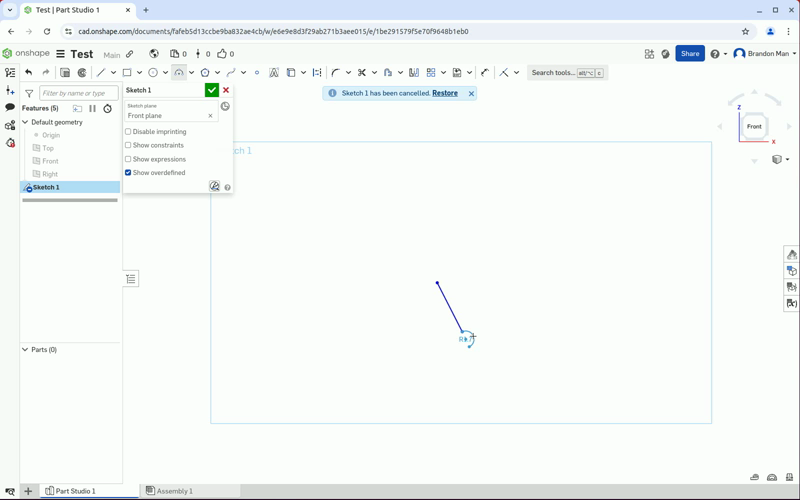
key_up(shift)
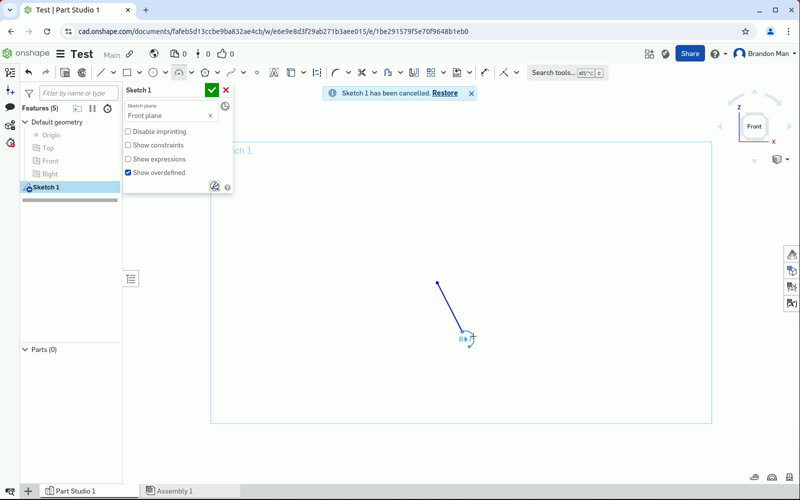
key(esc)
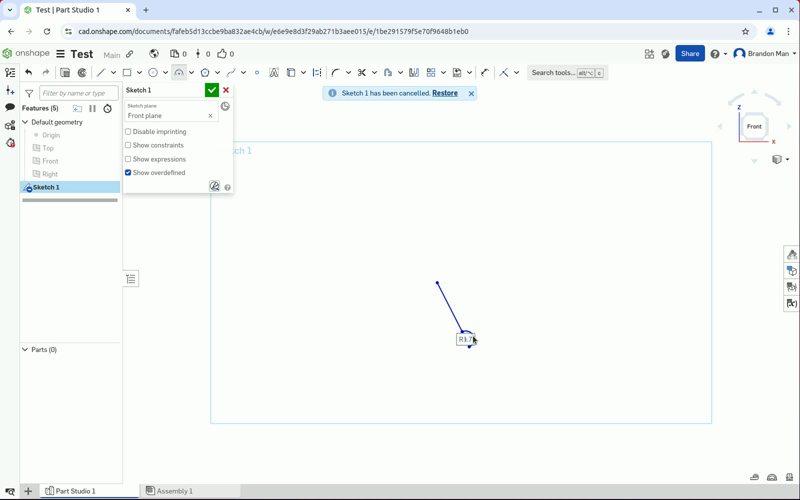
key(l)
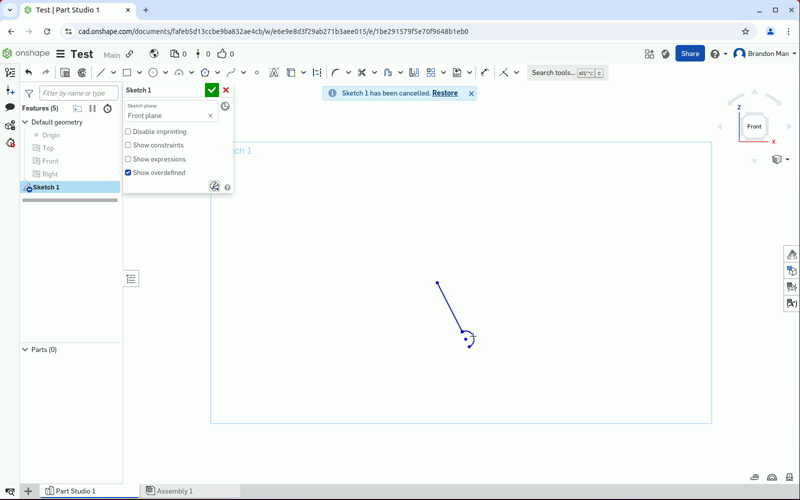
mouse_move(469, 346)
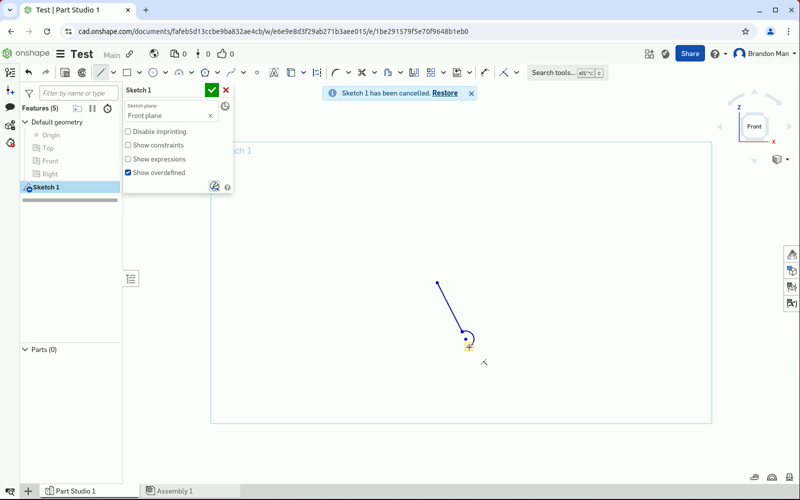
click(469, 346)
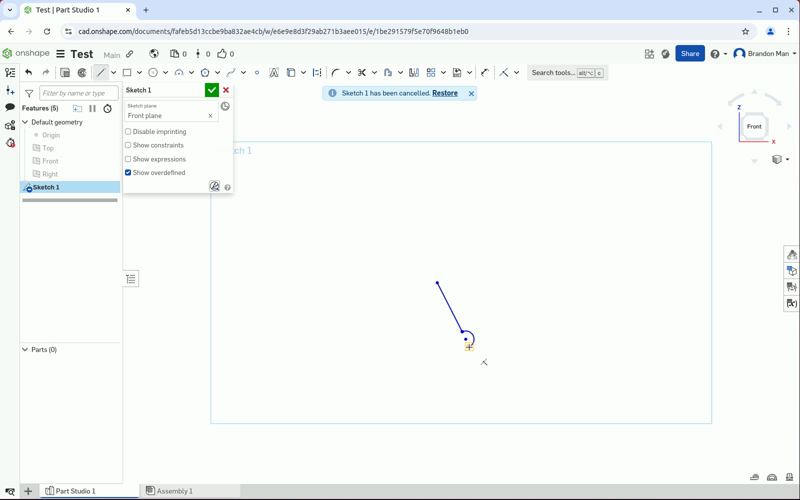
key_down(shift)
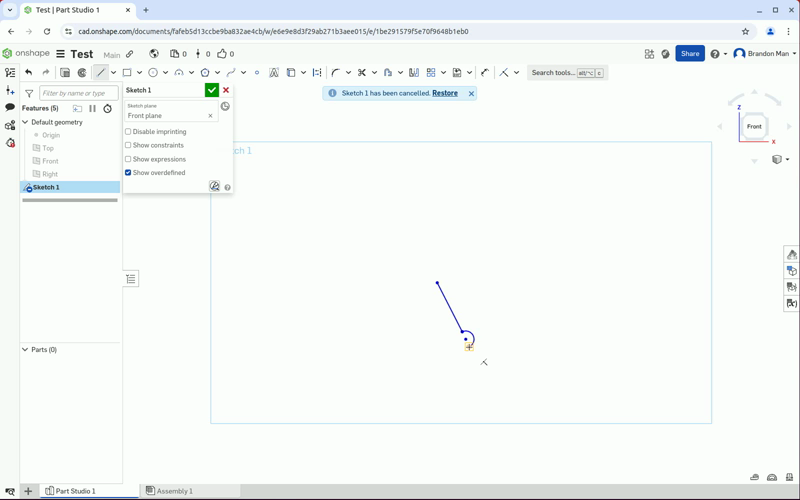
mouse_move(499, 346)
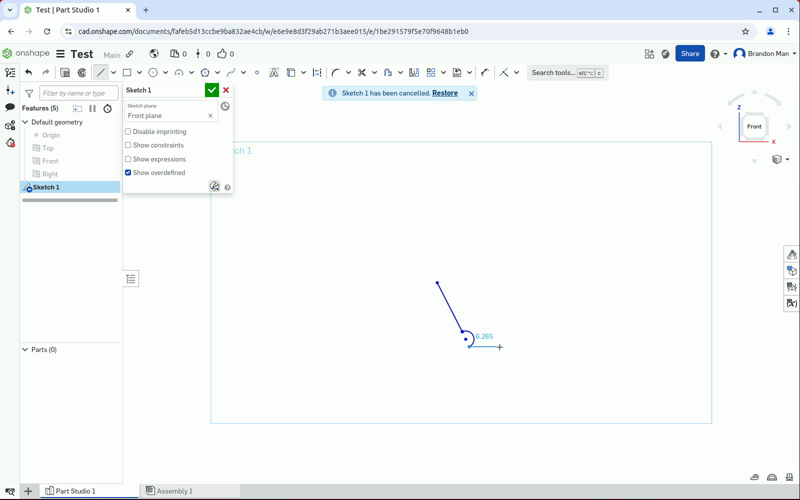
mouse_move(494, 395)
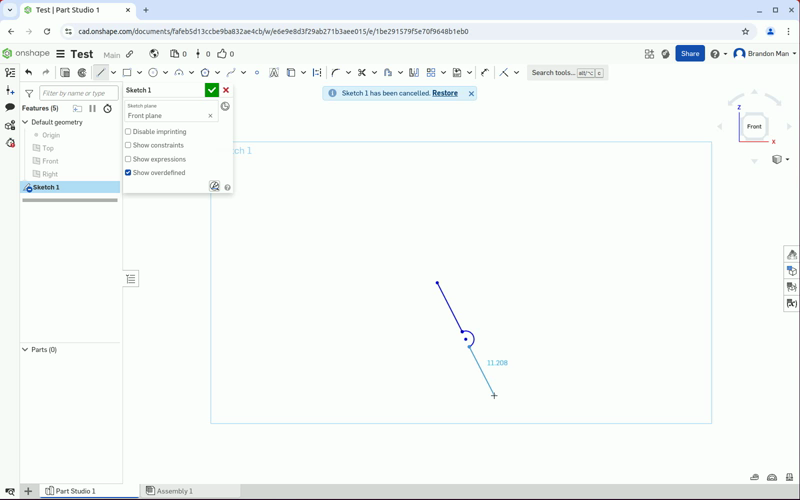
click(494, 395)
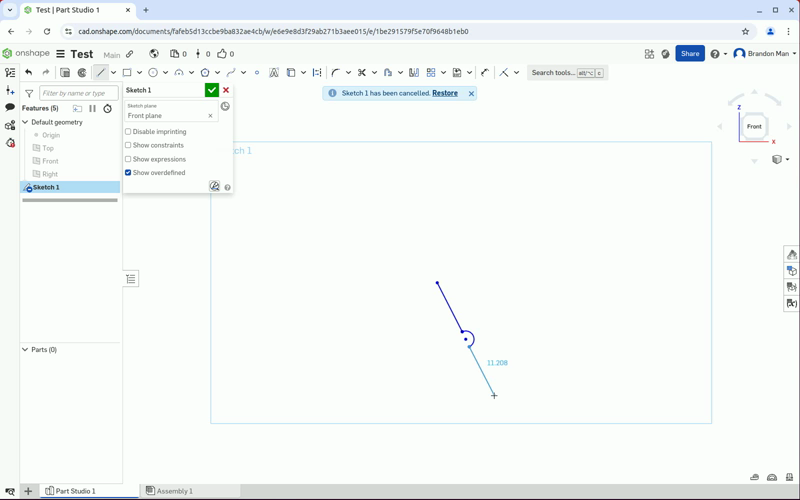
key_up(shift)
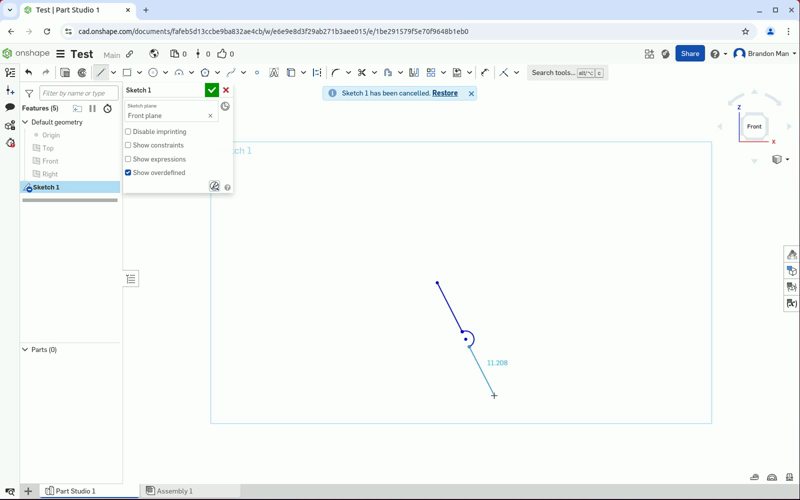
key_down(shift)
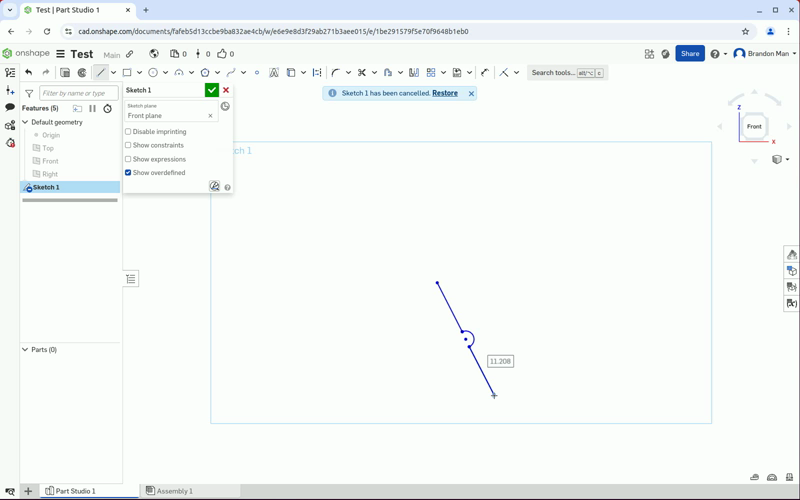
mouse_move(494, 282)
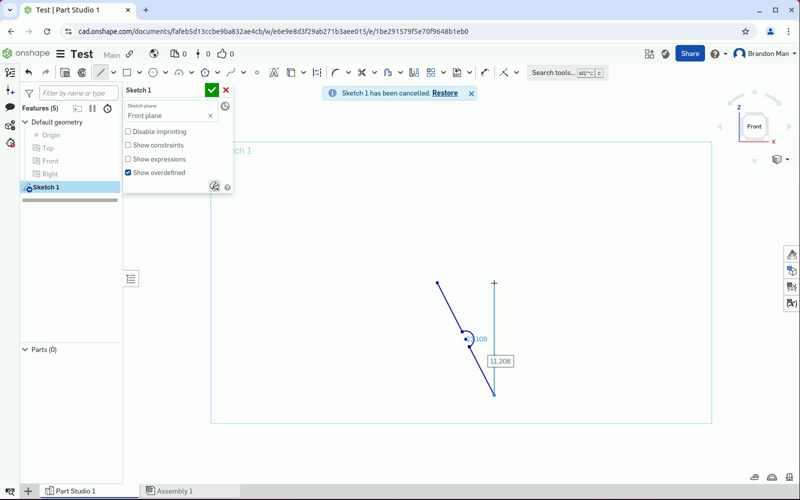
click(494, 282)
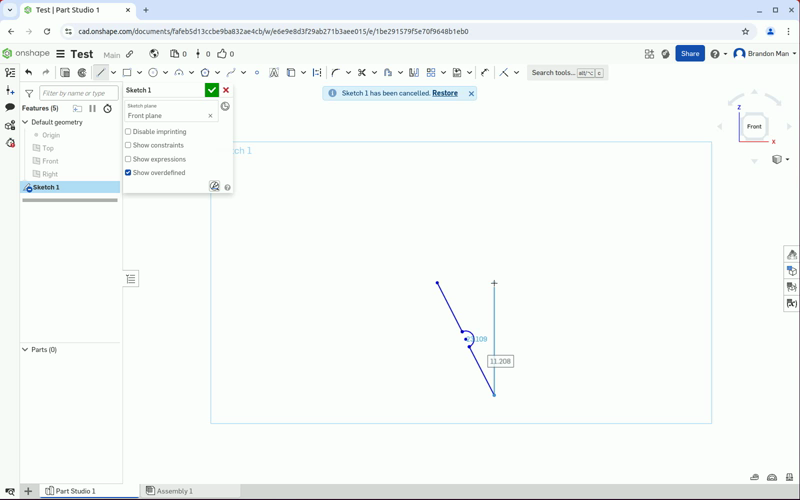
key_up(shift)
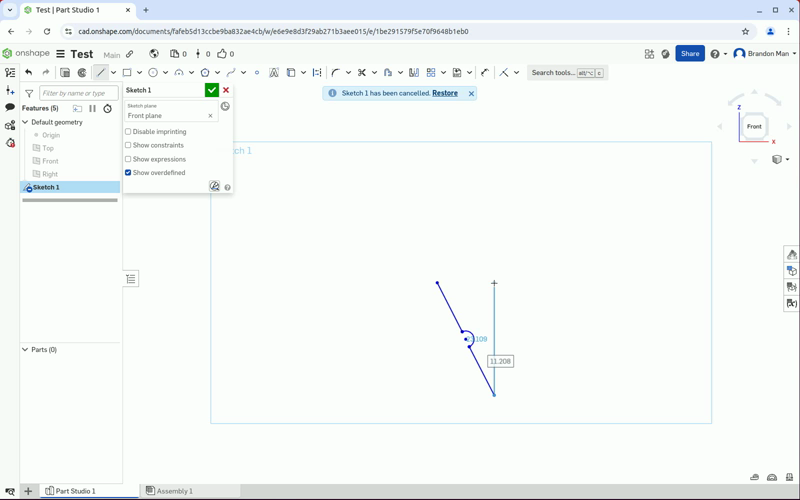
mouse_move(524, 282)
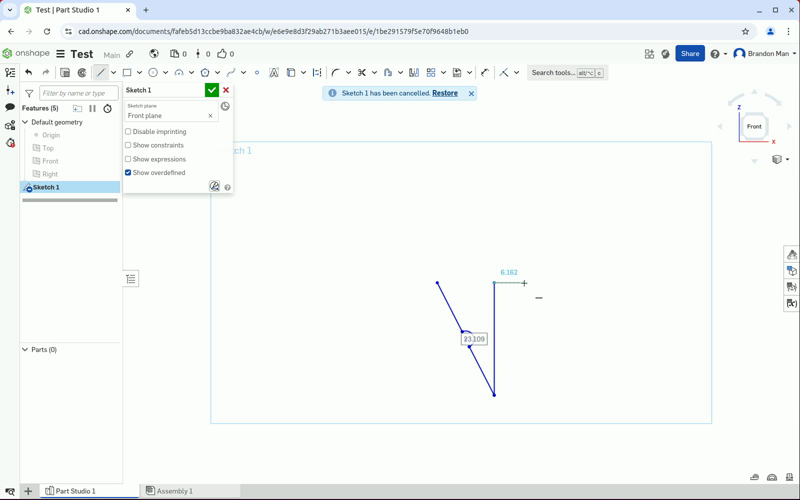
key_down(shift)
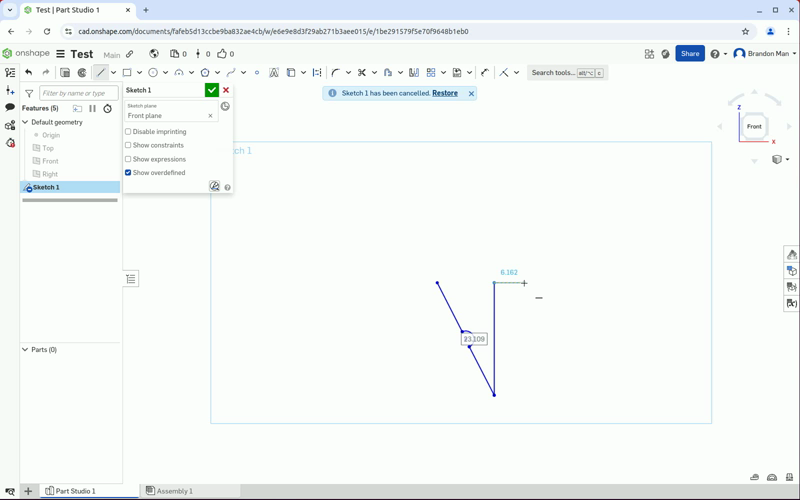
mouse_move(437, 282)
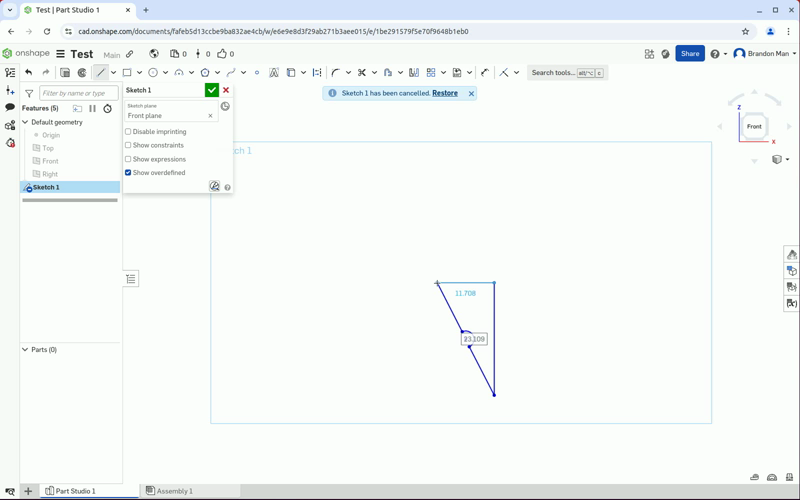
key_up(shift)
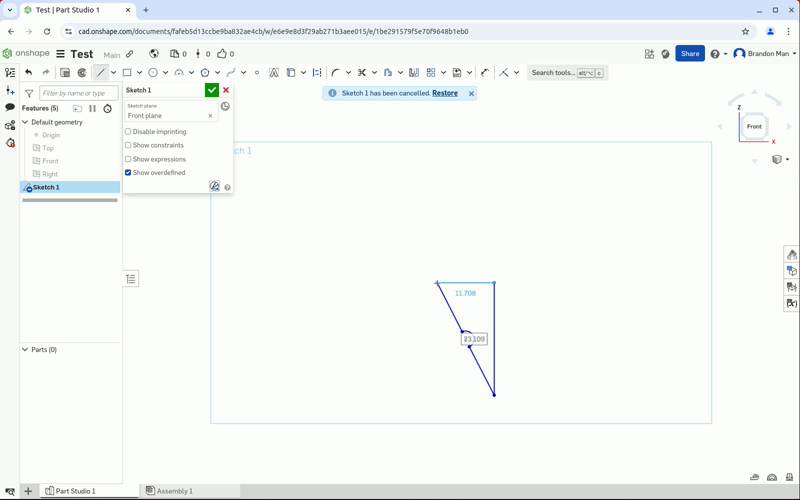
click(437, 282)
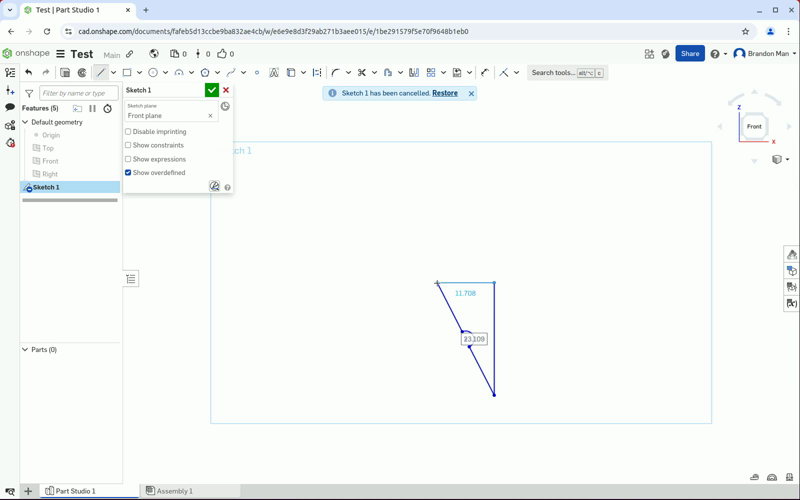
key(esc)
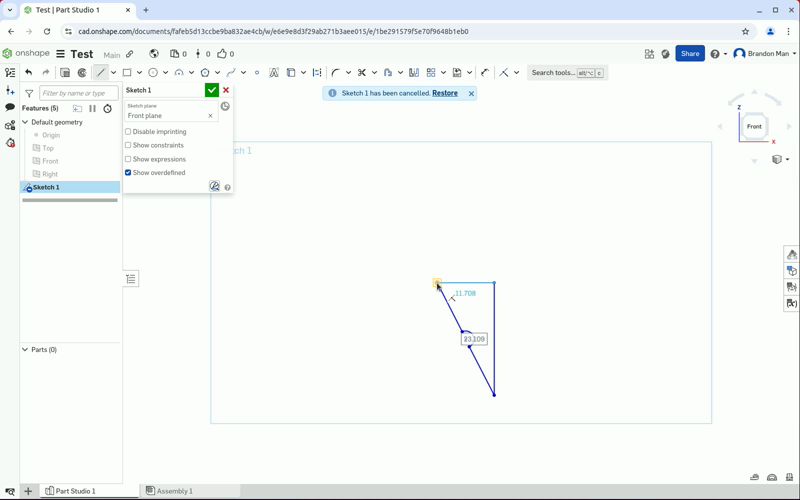
mouse_move(456, 306)
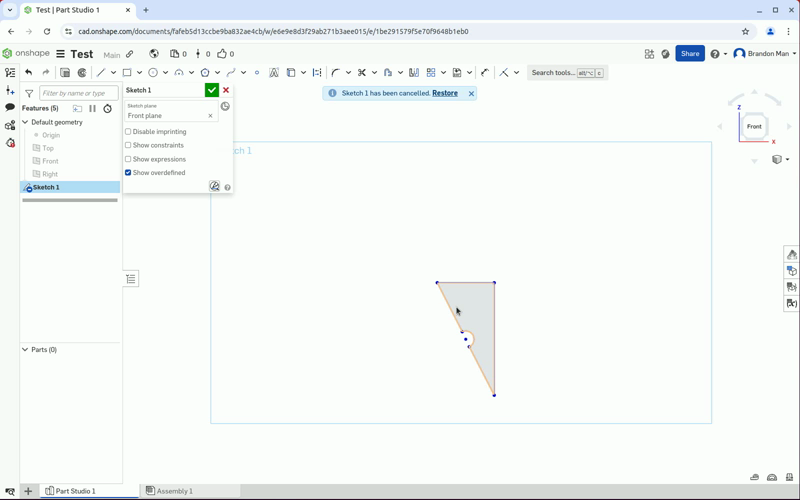
click(456, 306)
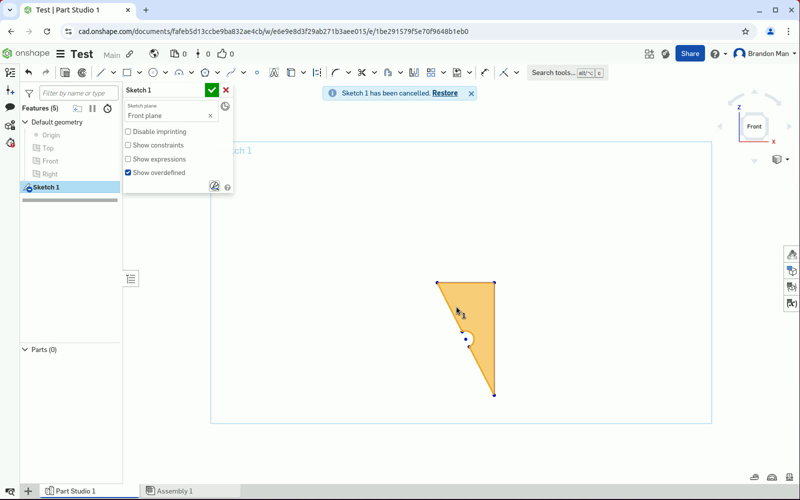
mouse_move(73, 352)
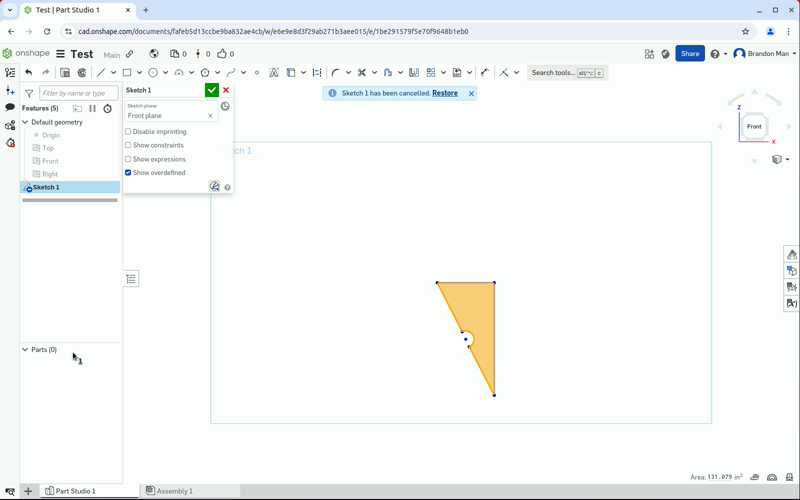
key(shift+y)
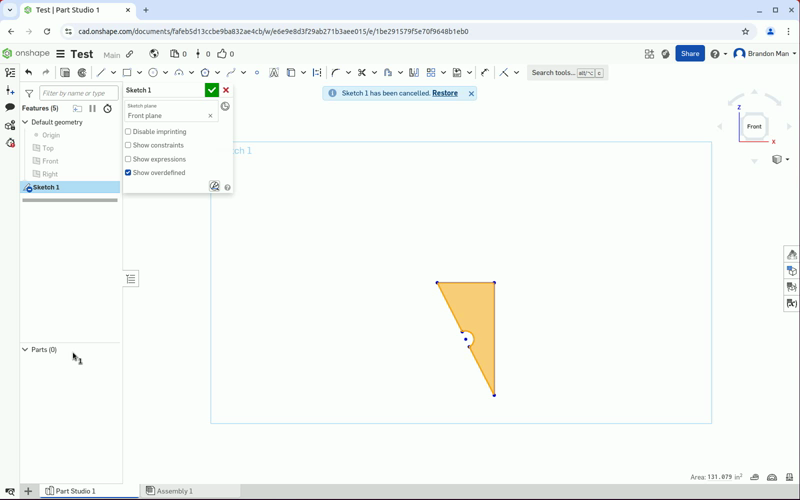
key(shift+e)
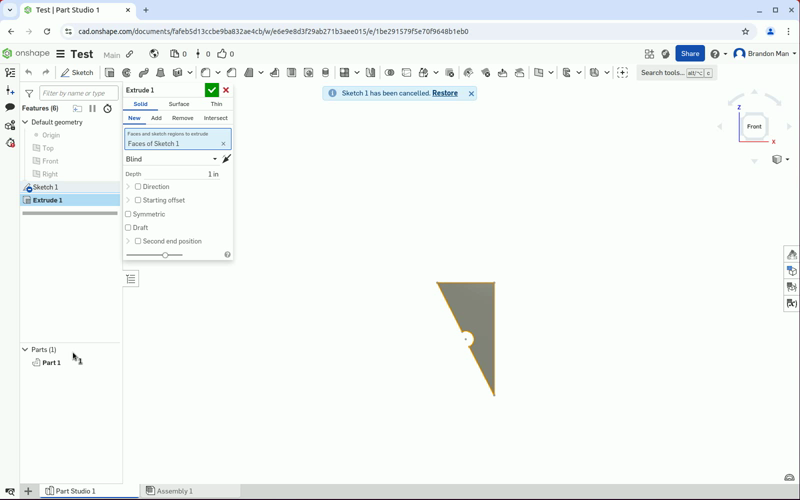
mouse_move(143, 106)
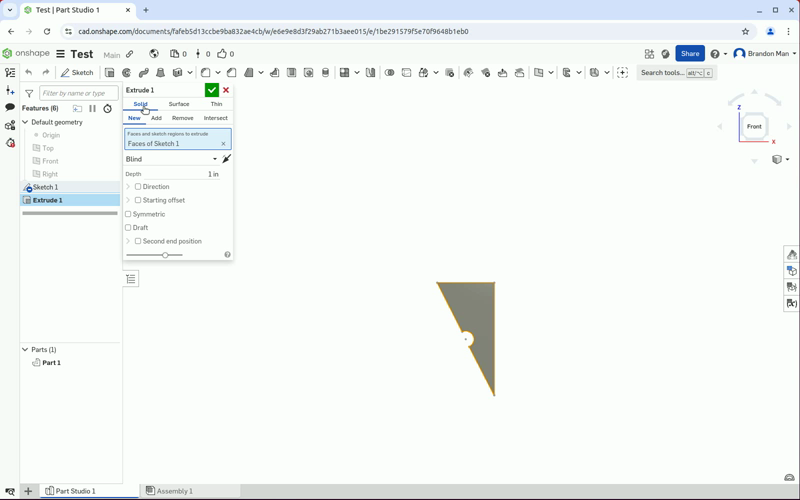
click(143, 106)
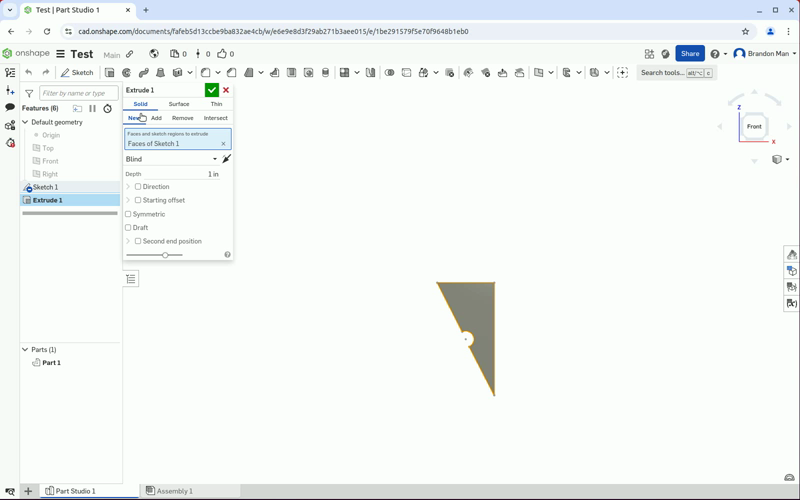
mouse_move(137, 120)
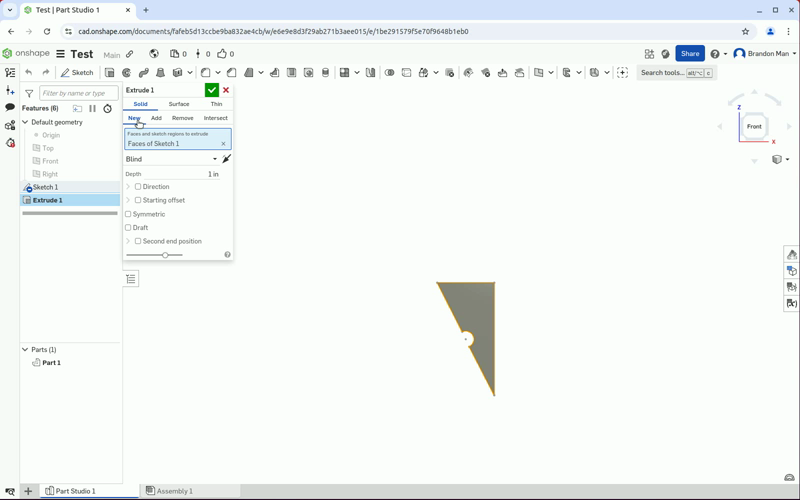
click(137, 120)
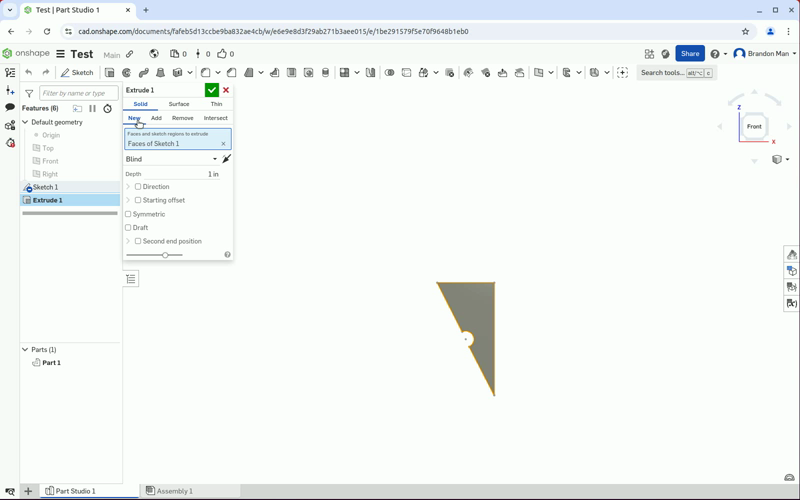
key(tab, 4)
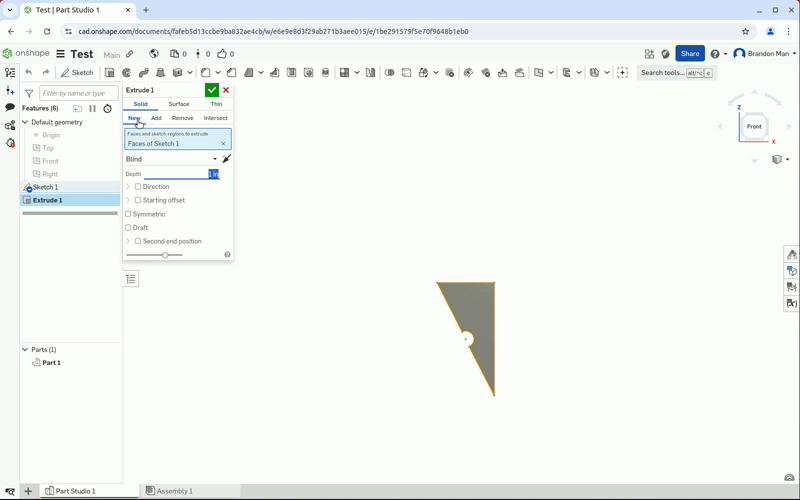
text(5.777)
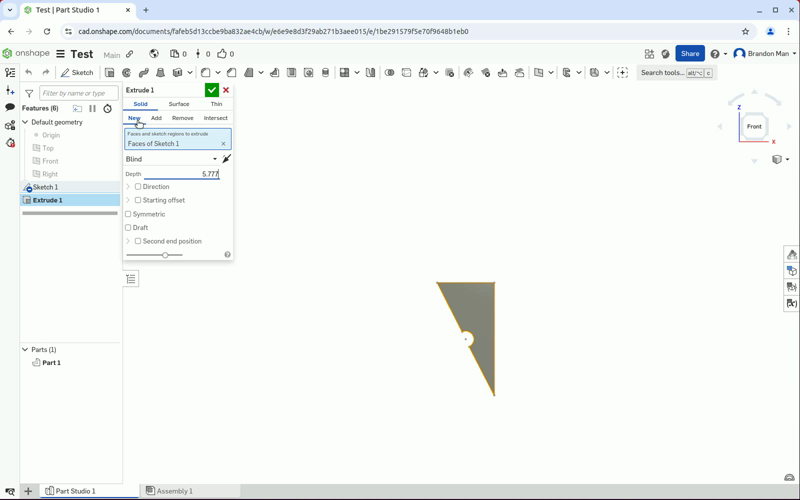
key(enter)
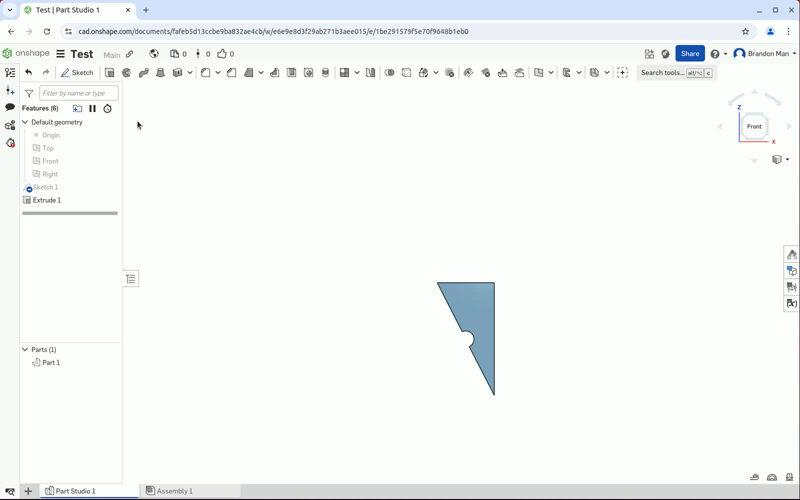
key(shift+h)
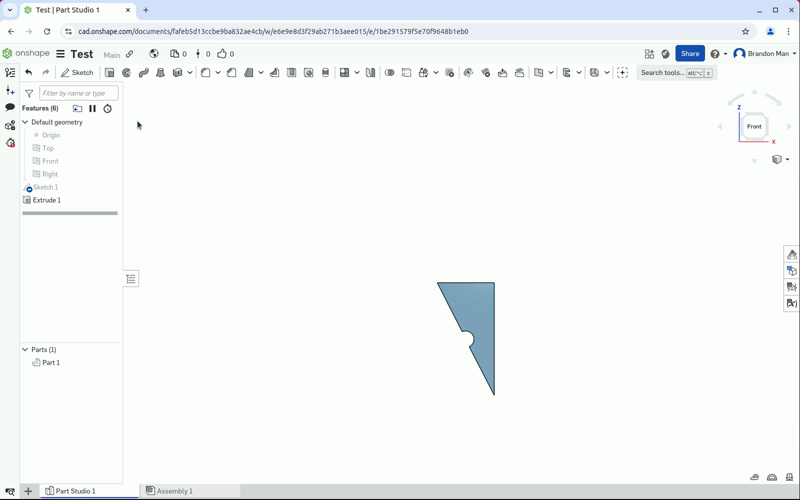
key(shift+h)
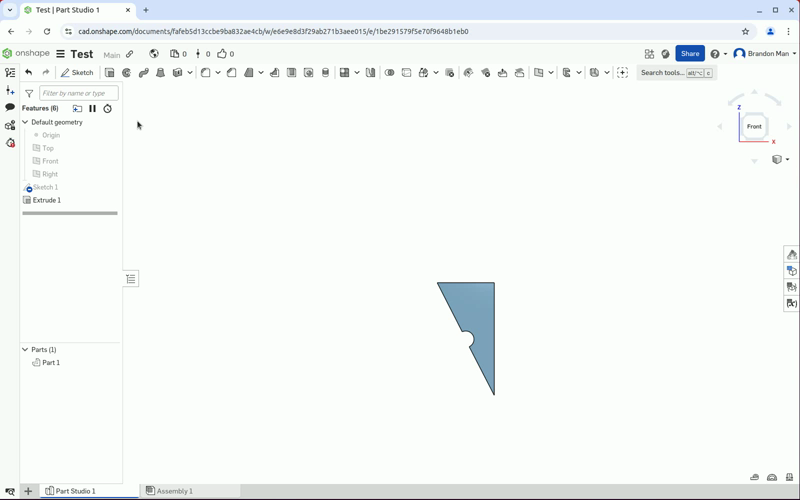
mouse_move(73, 189)
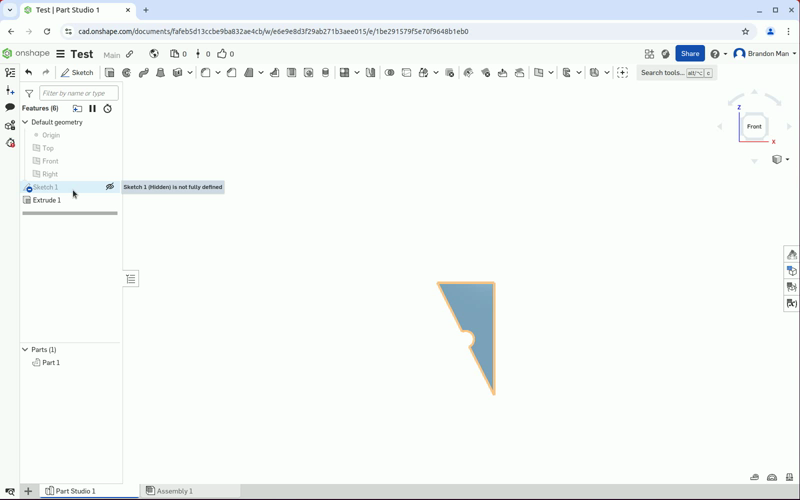
click(73, 189)
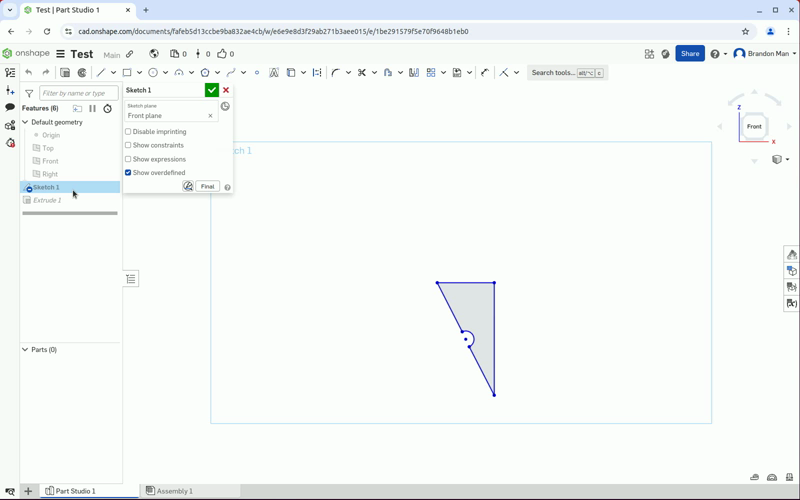
mouse_move(229, 92)
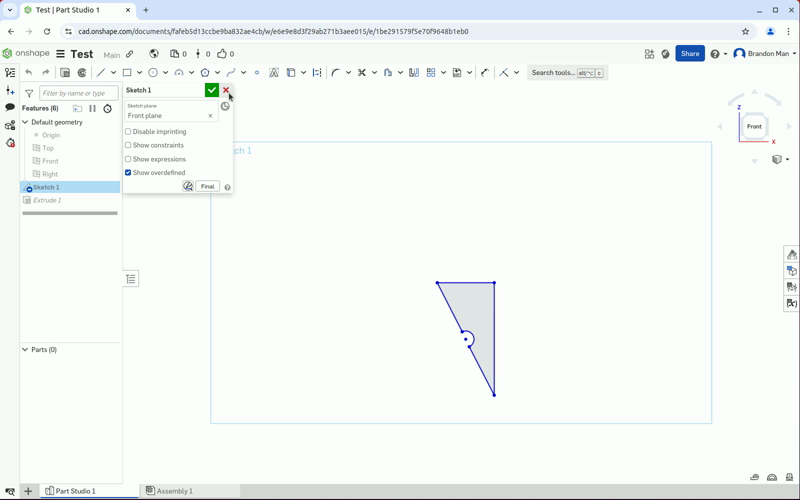
click(229, 92)
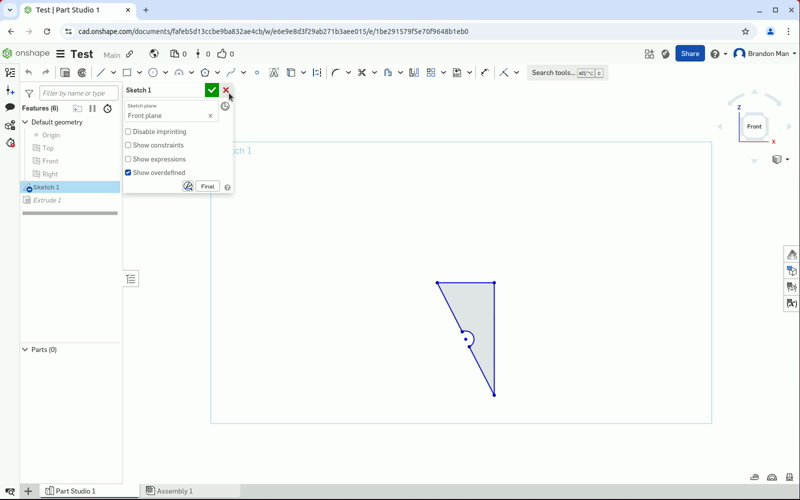
key(shift+s)
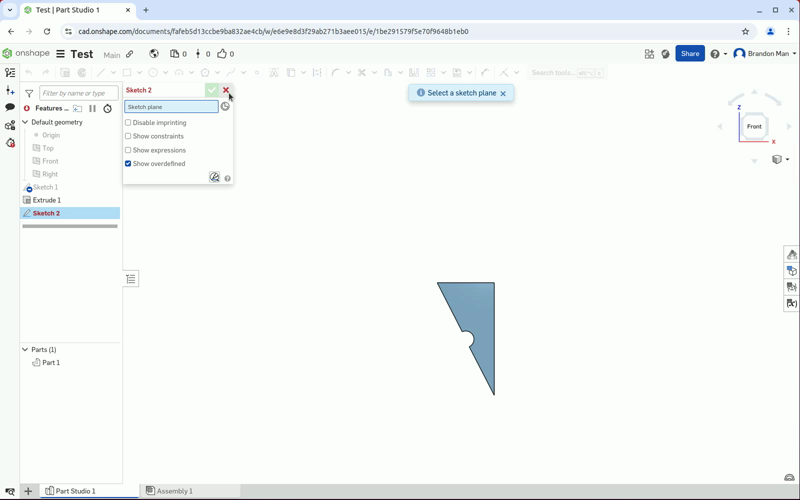
mouse_move(73, 163)
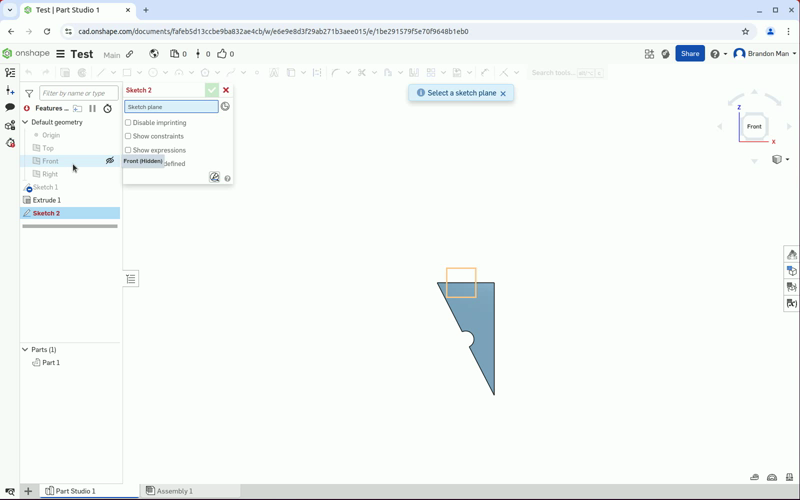
click(73, 163)
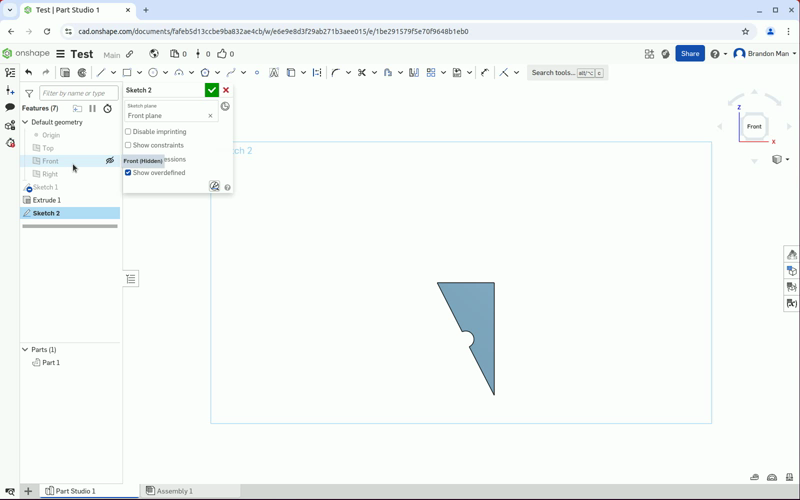
mouse_move(73, 352)
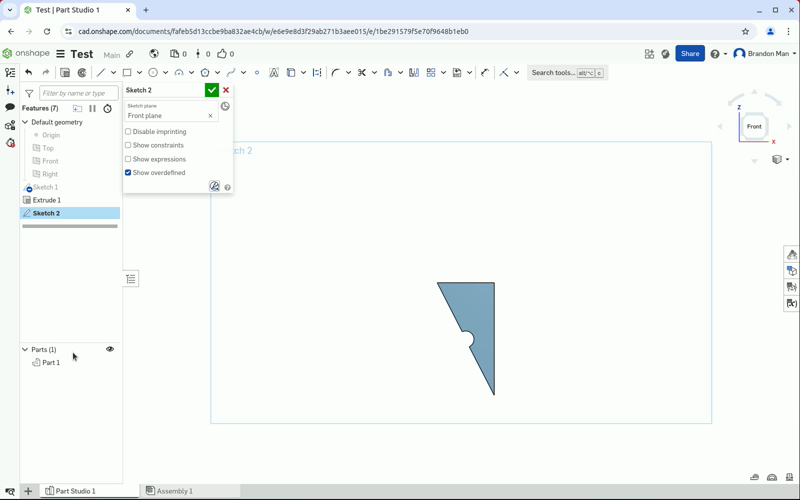
key(y)
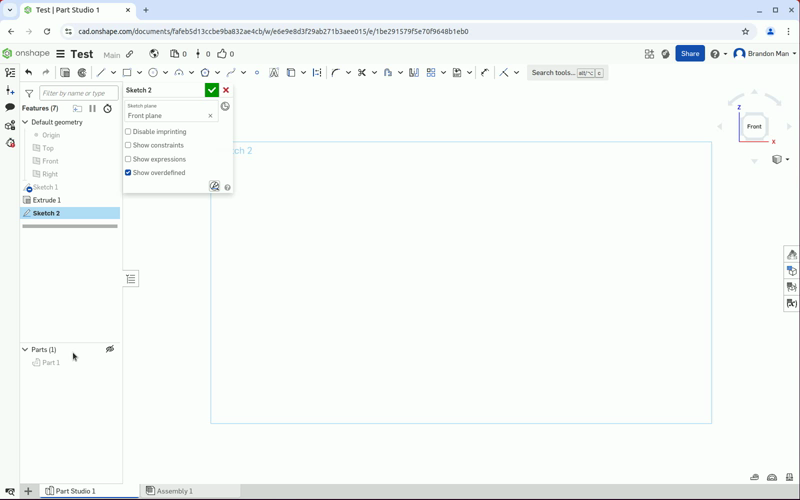
key(l)
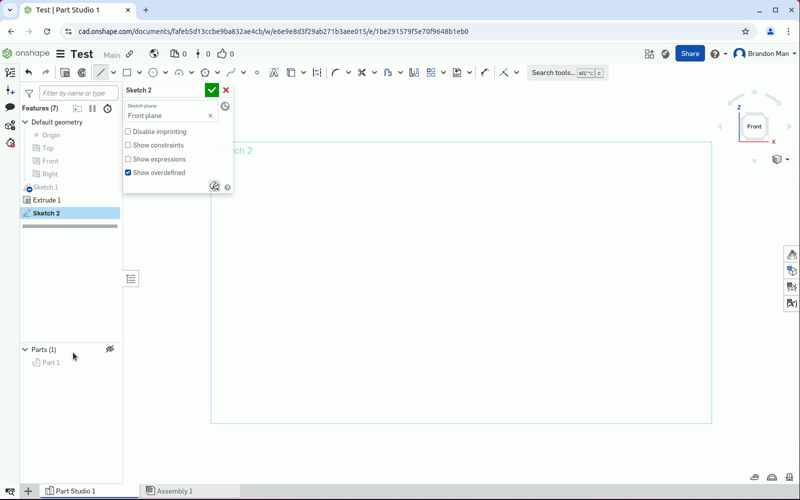
key_down(shift)
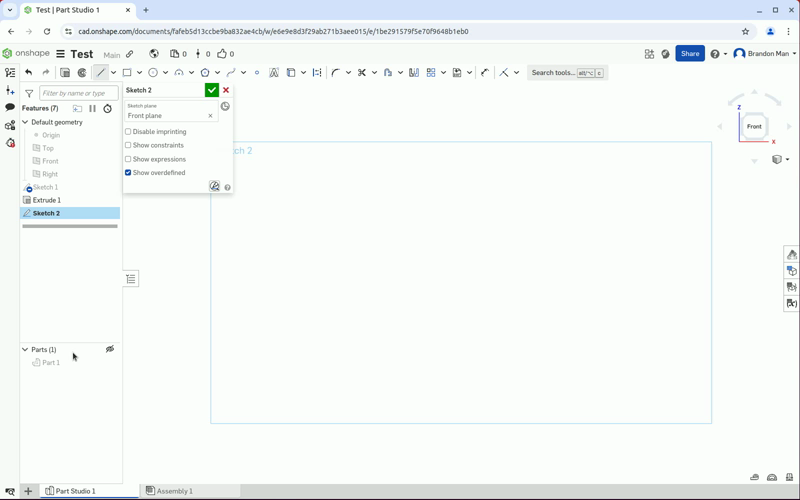
mouse_move(437, 395)
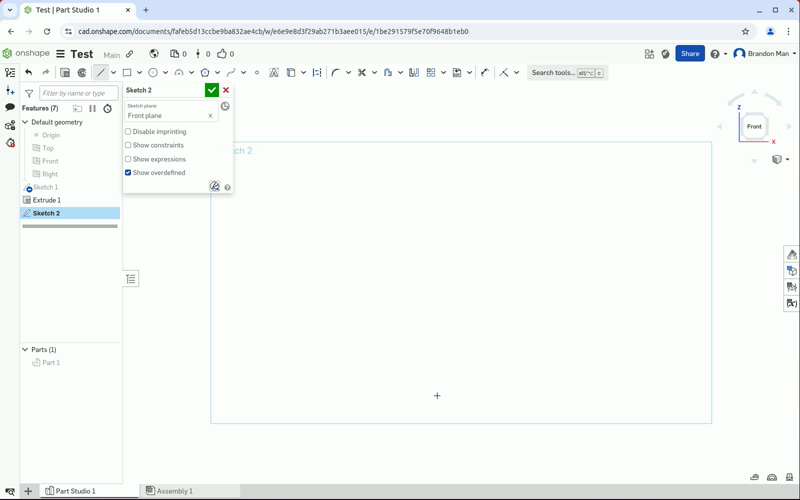
click(437, 395)
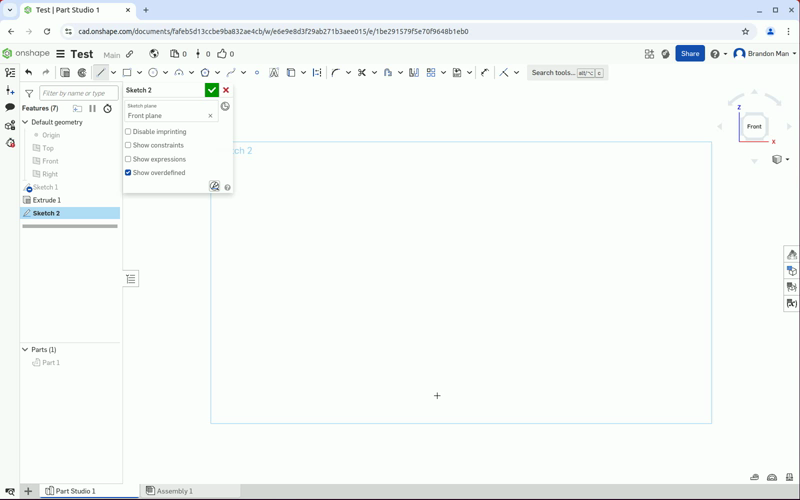
key_up(shift)
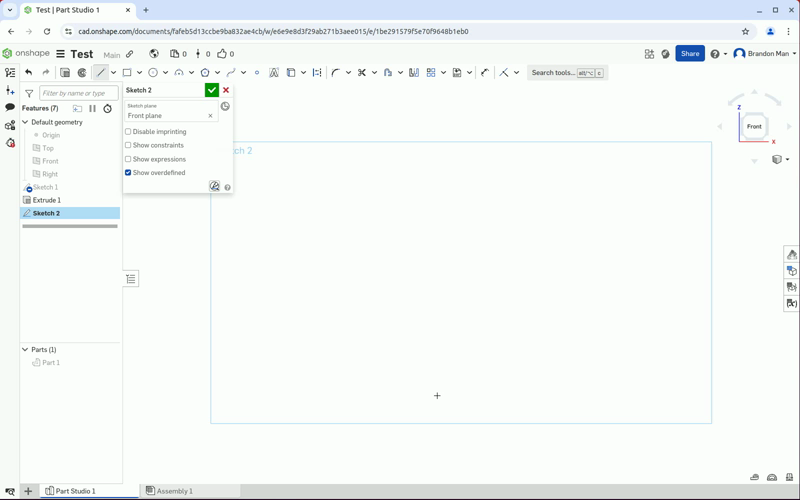
key_down(shift)
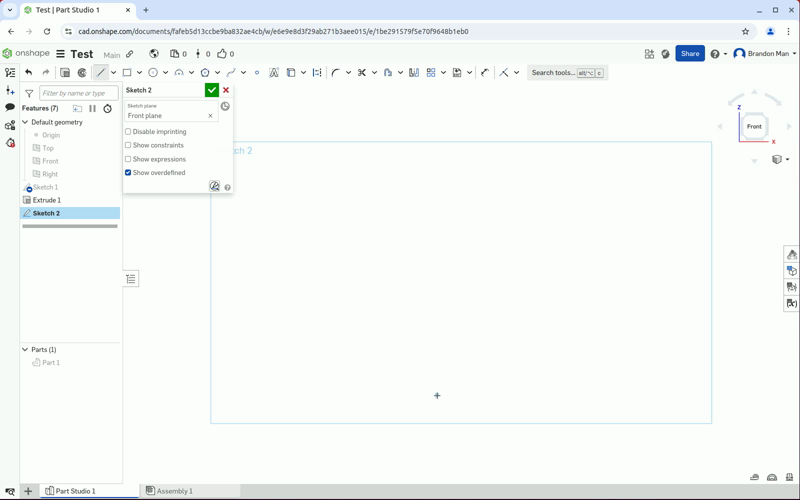
mouse_move(467, 395)
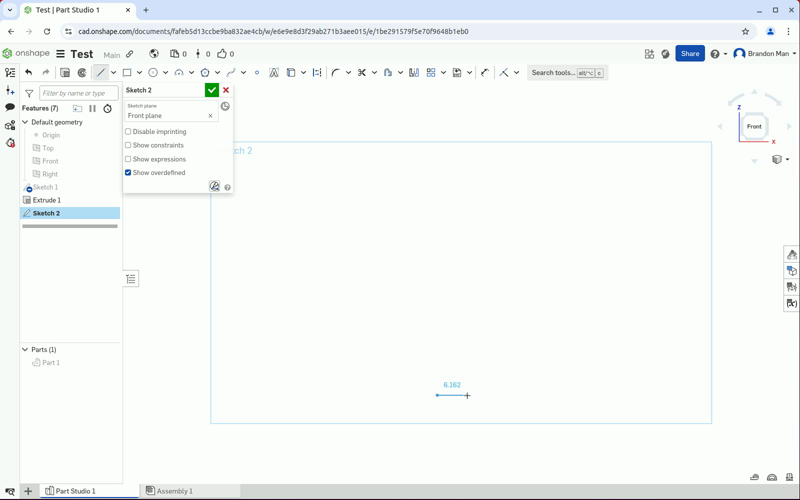
mouse_move(494, 395)
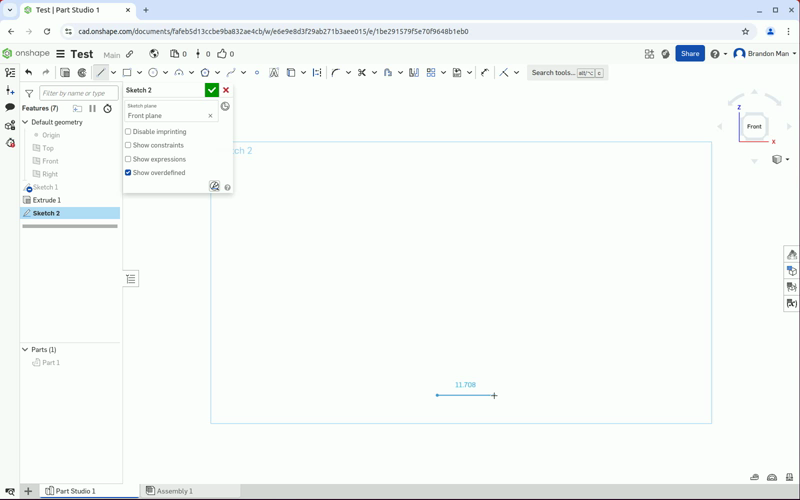
click(494, 395)
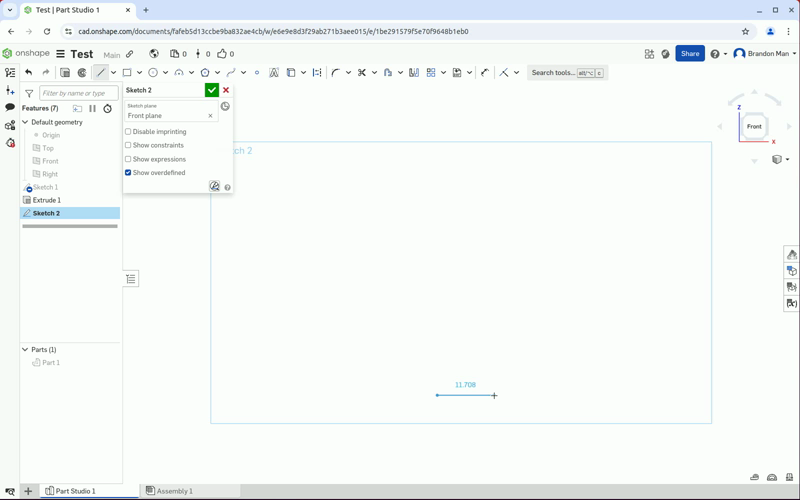
key_up(shift)
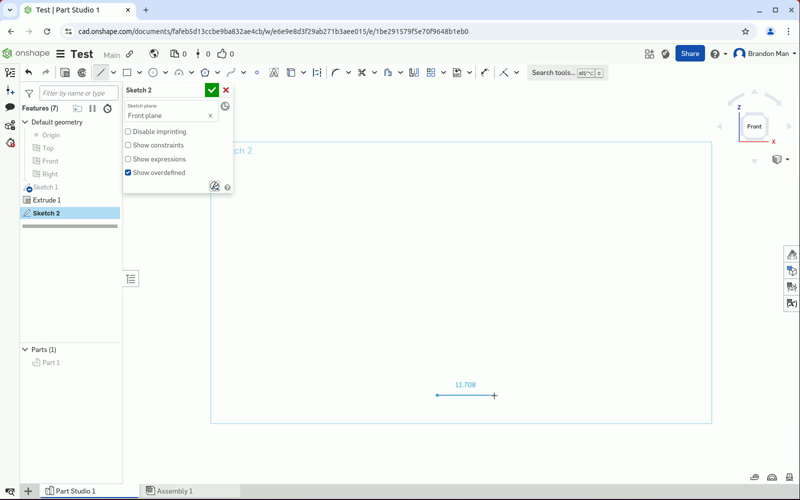
key_down(shift)
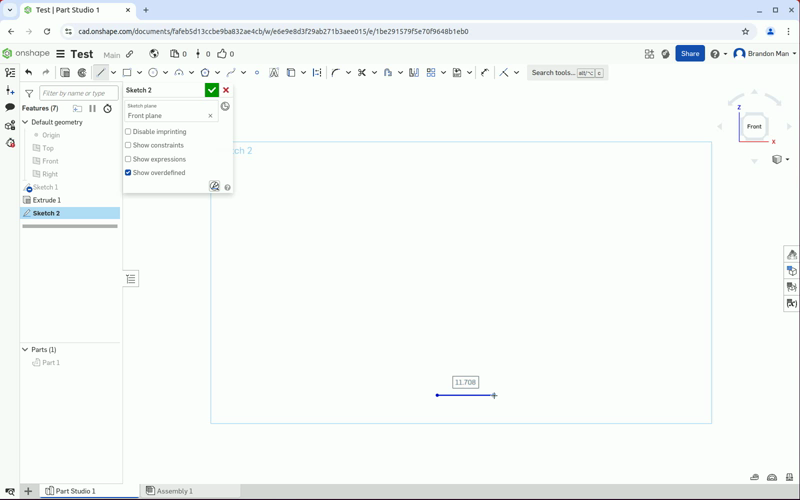
mouse_move(524, 395)
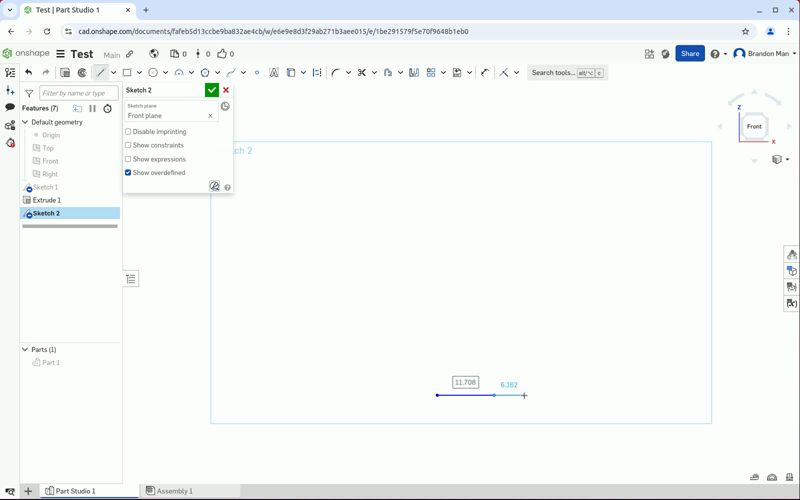
mouse_move(469, 346)
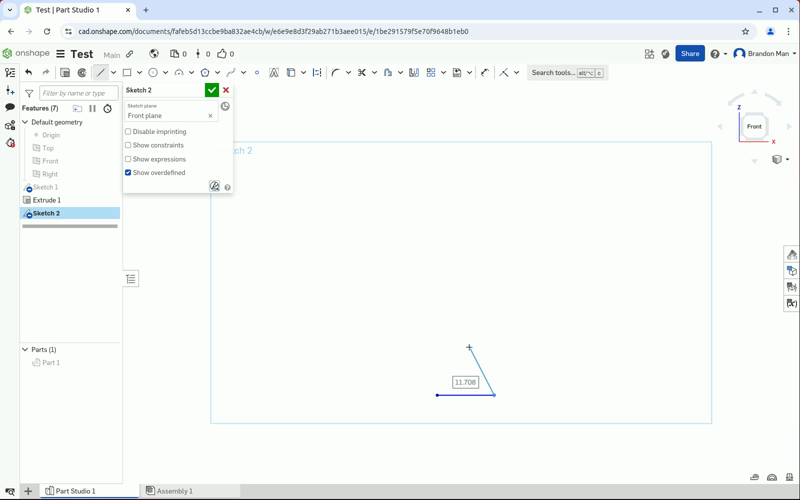
click(469, 346)
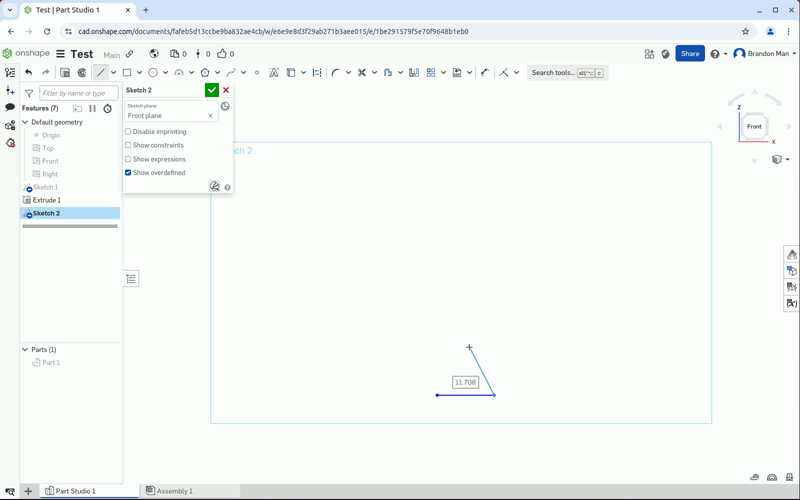
key_up(shift)
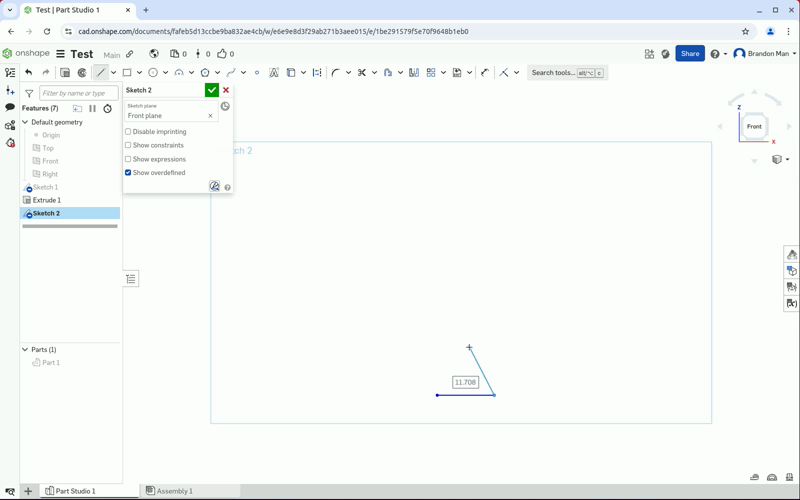
key(esc)
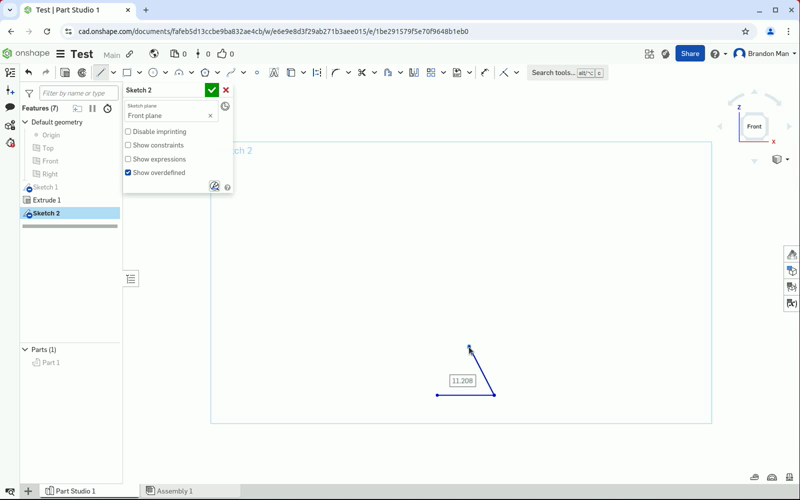
key(a)
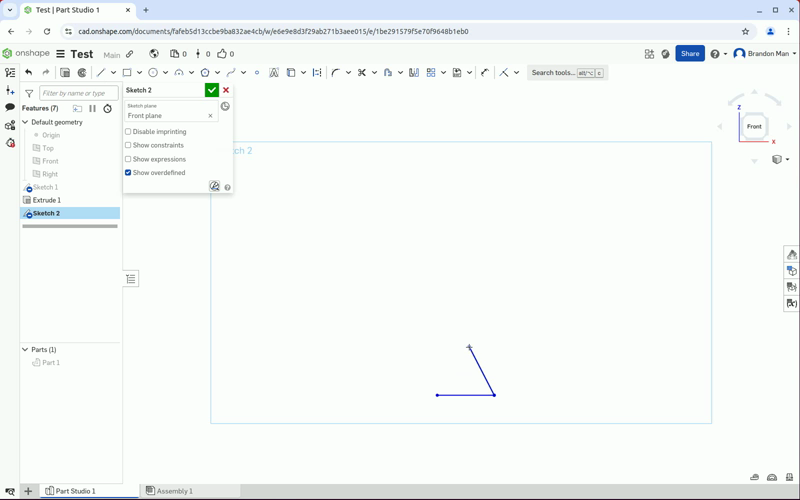
mouse_move(469, 346)
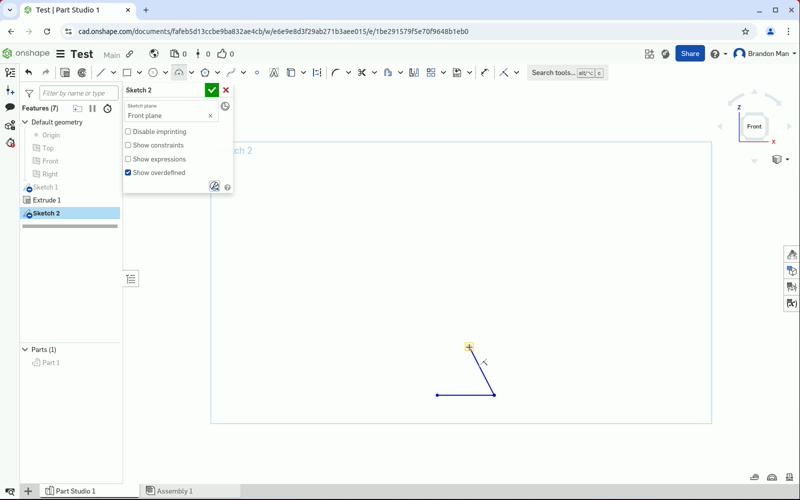
click(469, 346)
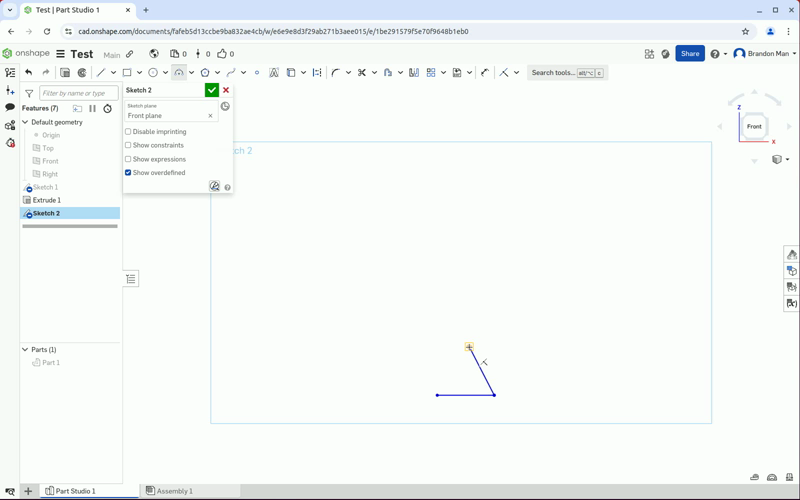
key_down(shift)
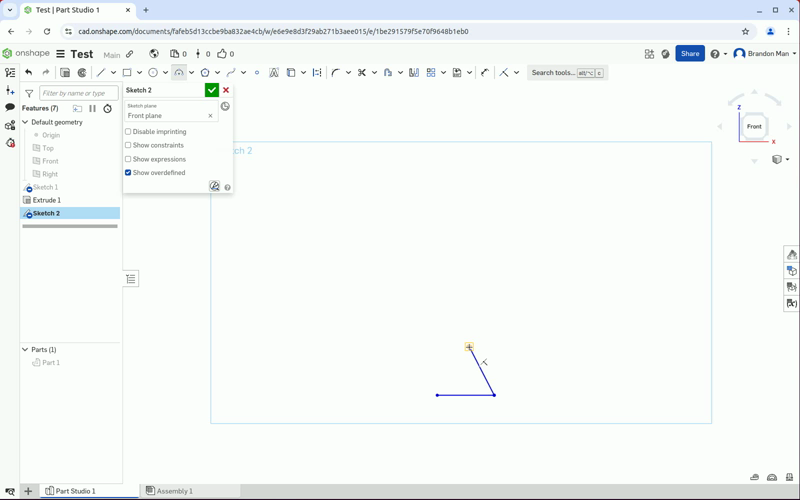
mouse_move(462, 331)
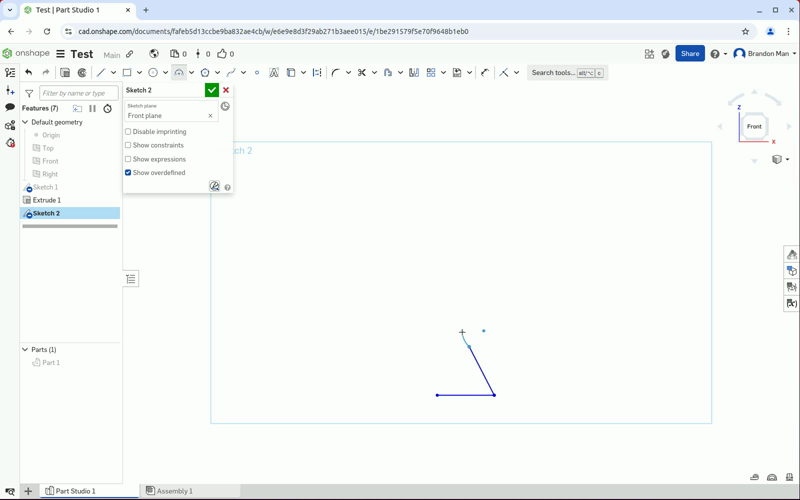
click(462, 331)
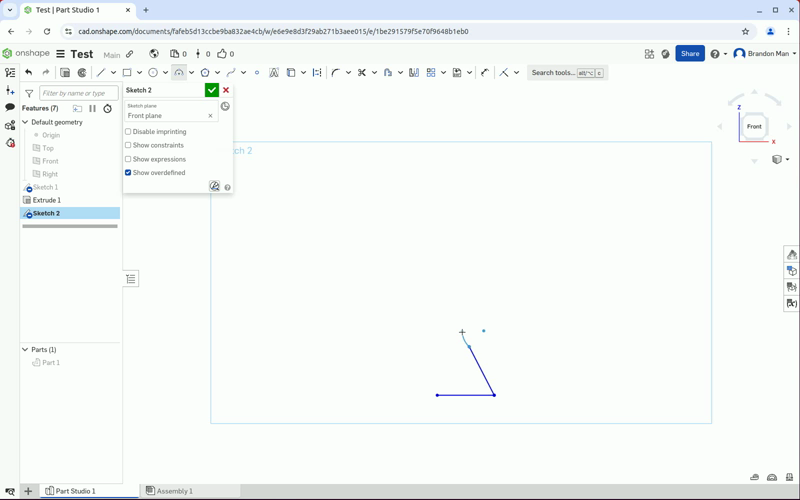
mouse_move(458, 342)
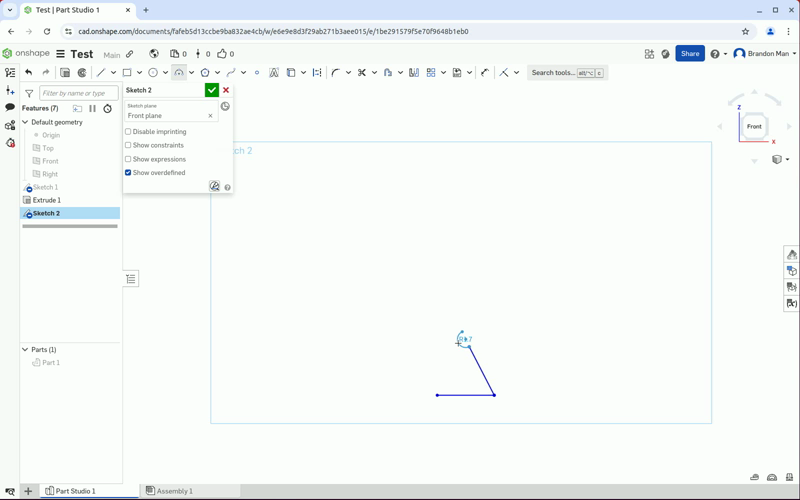
click(458, 342)
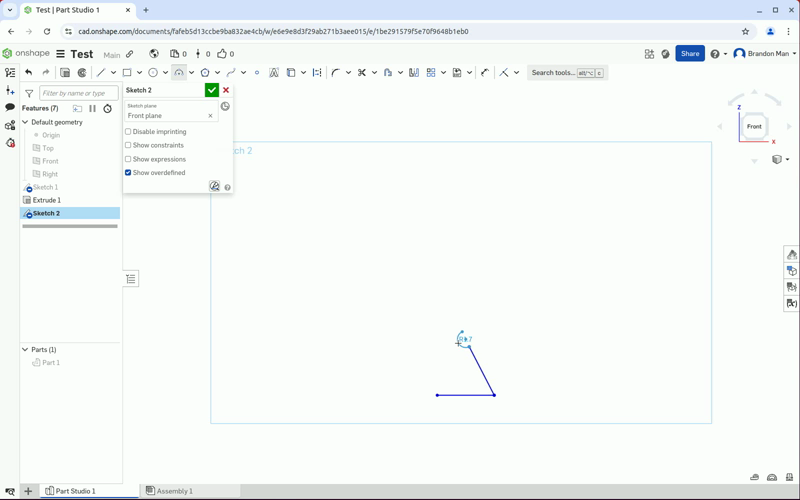
key_up(shift)
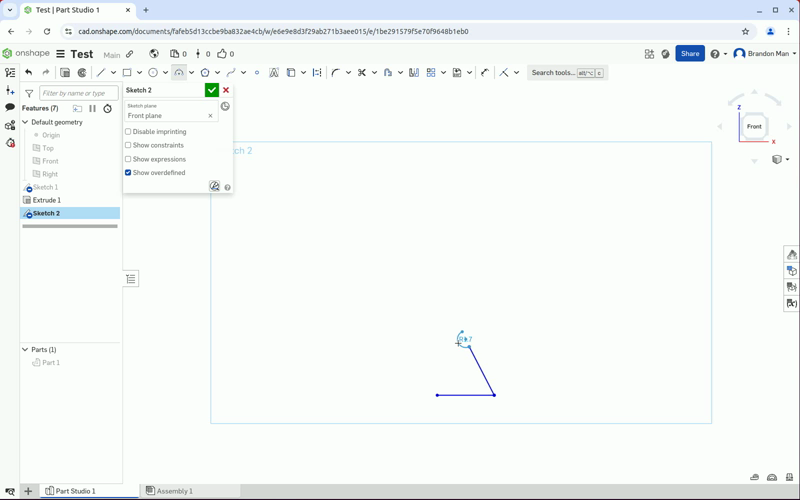
key(esc)
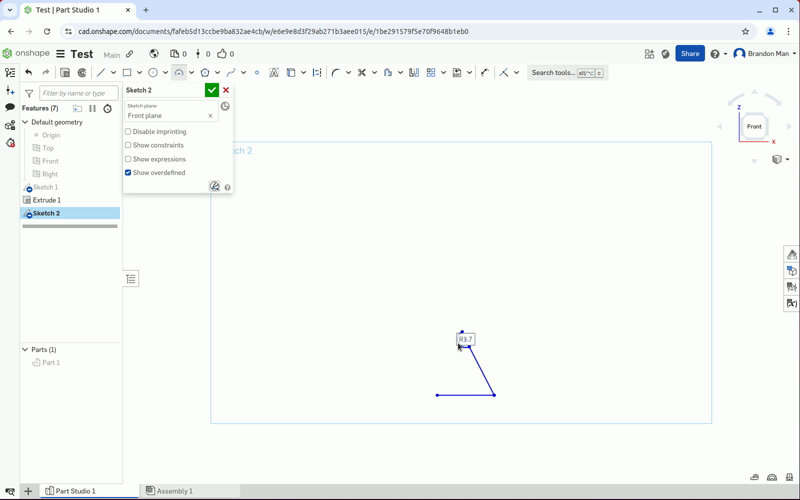
key(l)
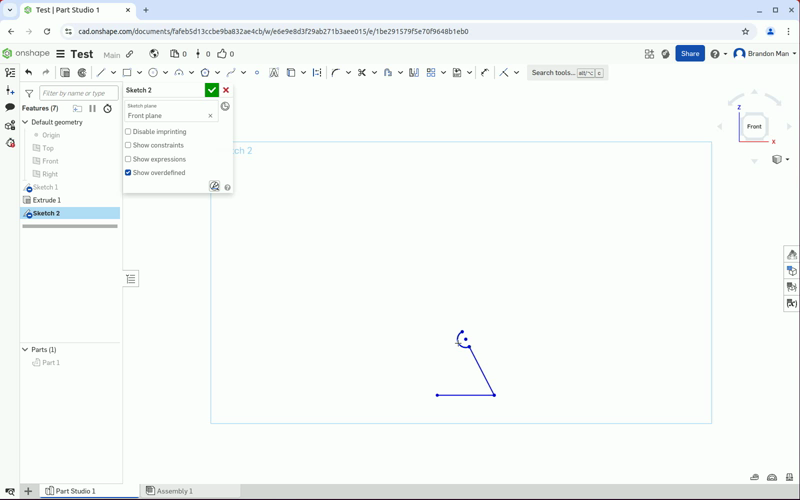
mouse_move(462, 331)
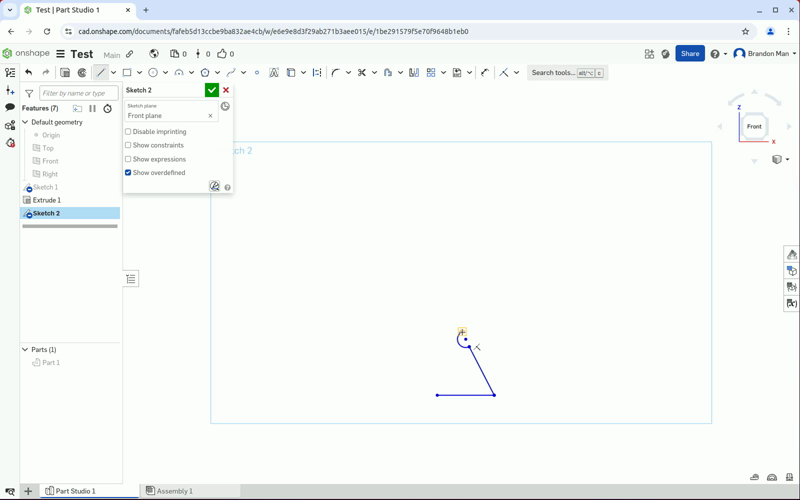
click(462, 331)
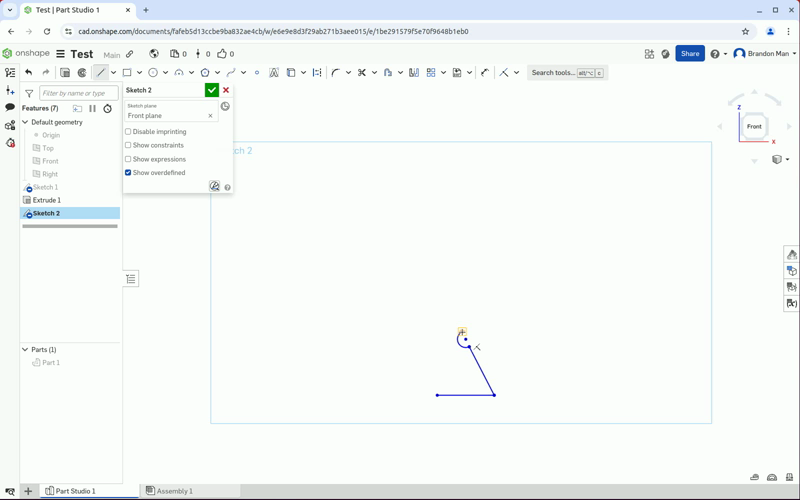
key_down(shift)
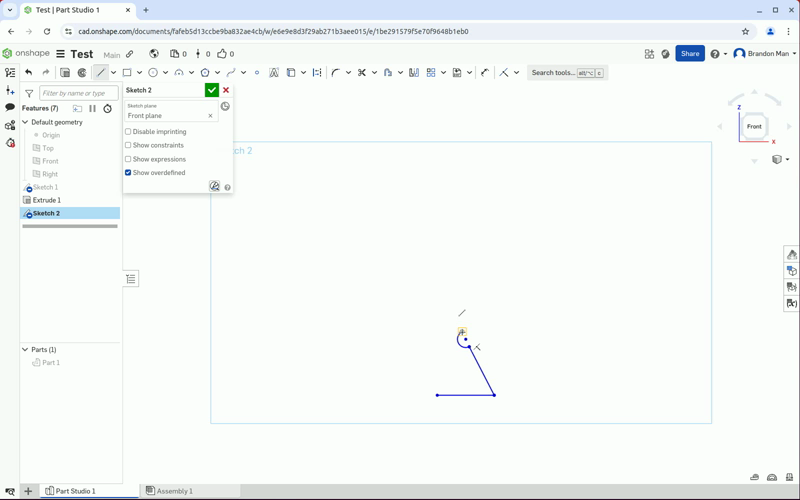
mouse_move(492, 331)
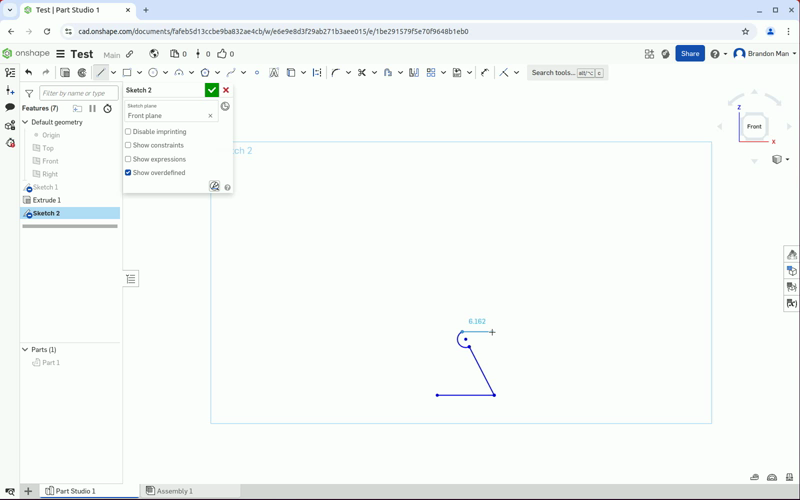
mouse_move(437, 282)
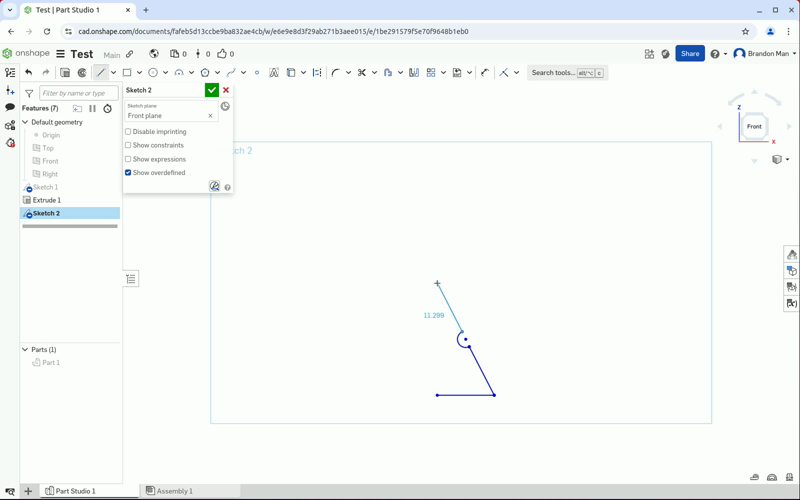
click(437, 282)
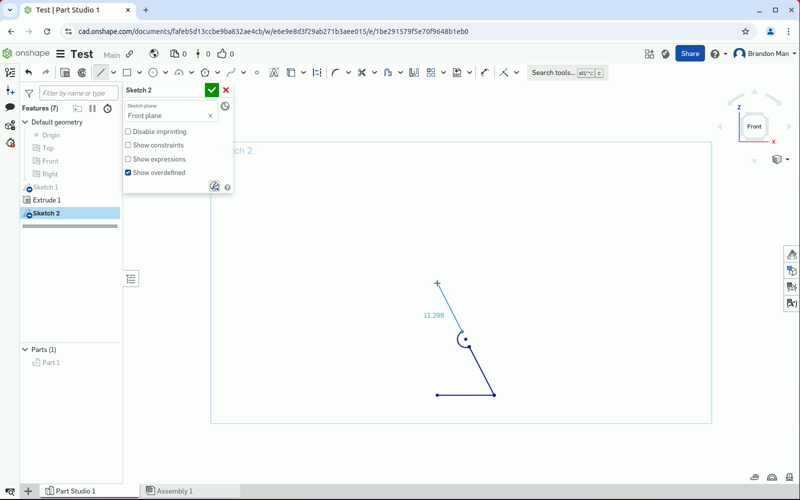
key_up(shift)
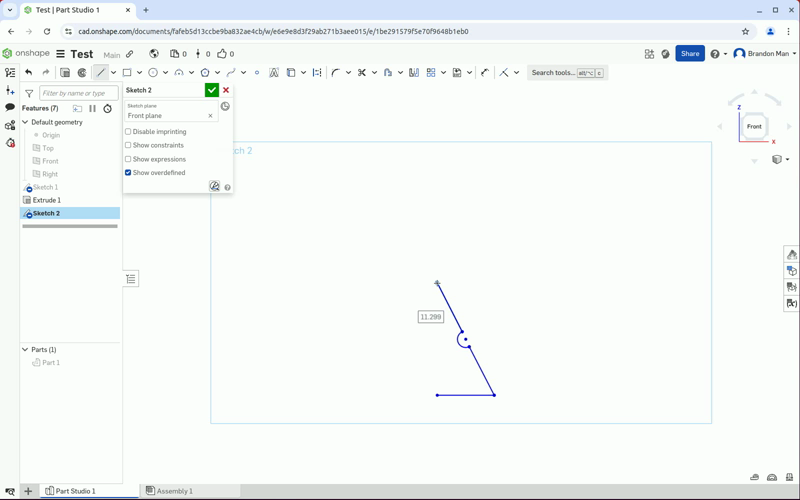
key_down(shift)
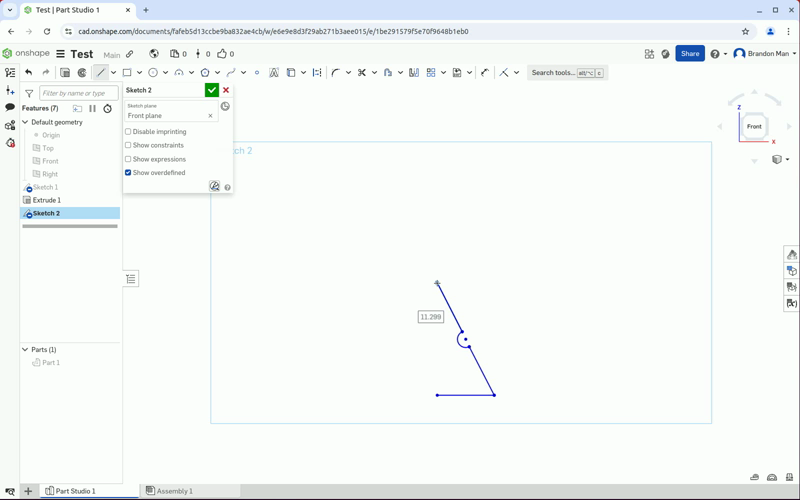
mouse_move(437, 395)
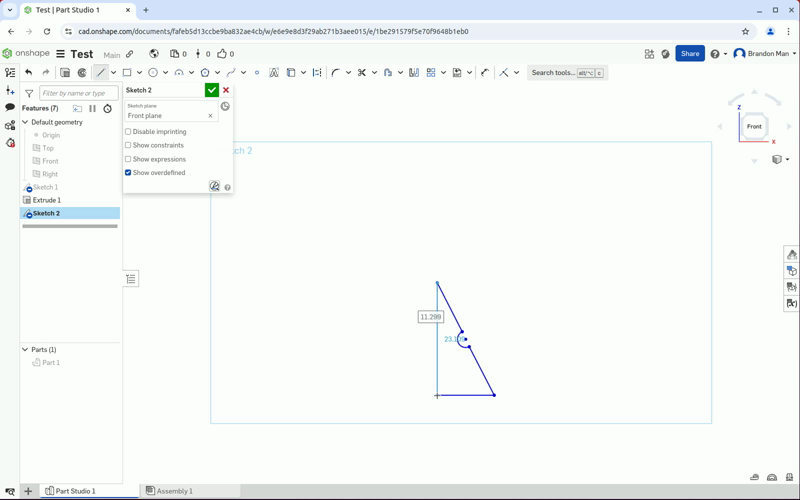
key_up(shift)
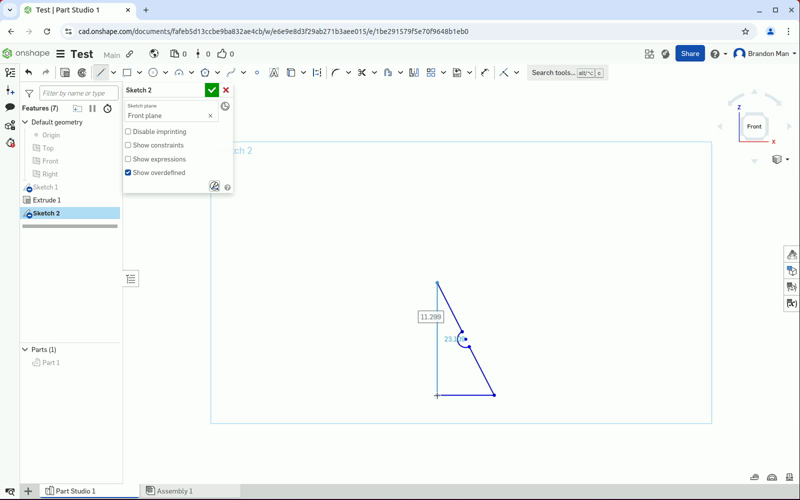
click(437, 395)
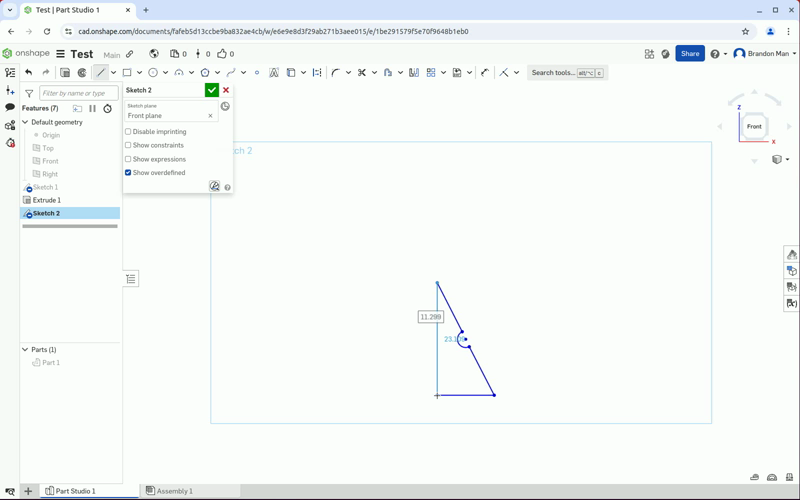
key(esc)
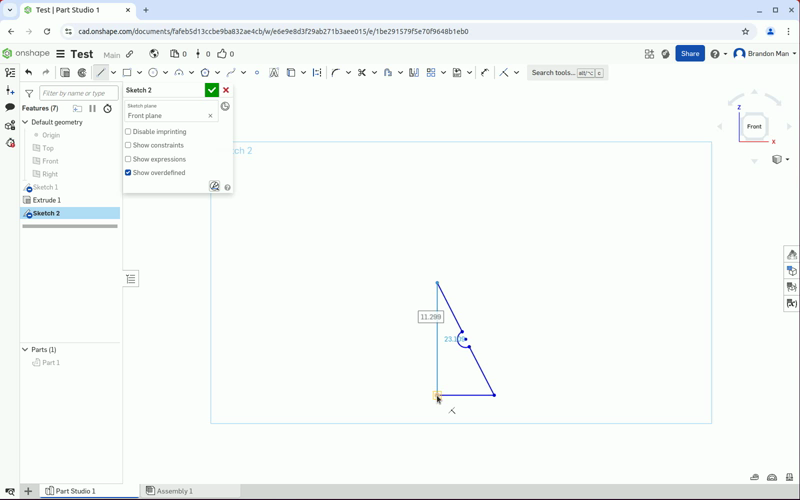
mouse_move(445, 381)
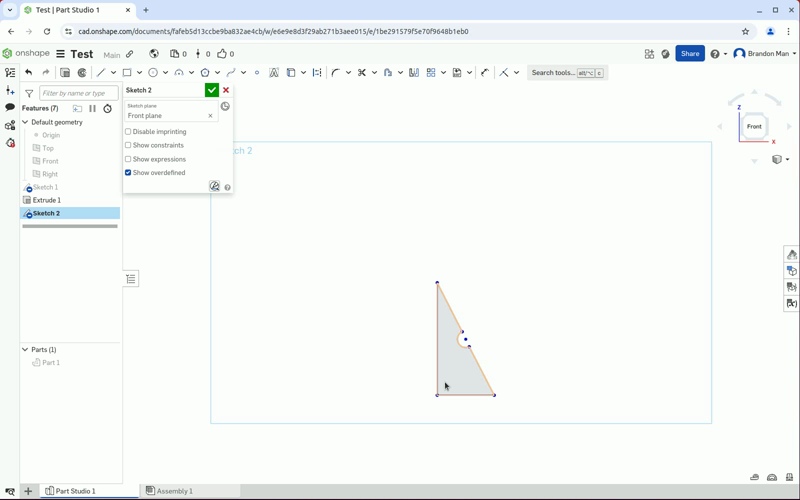
click(445, 381)
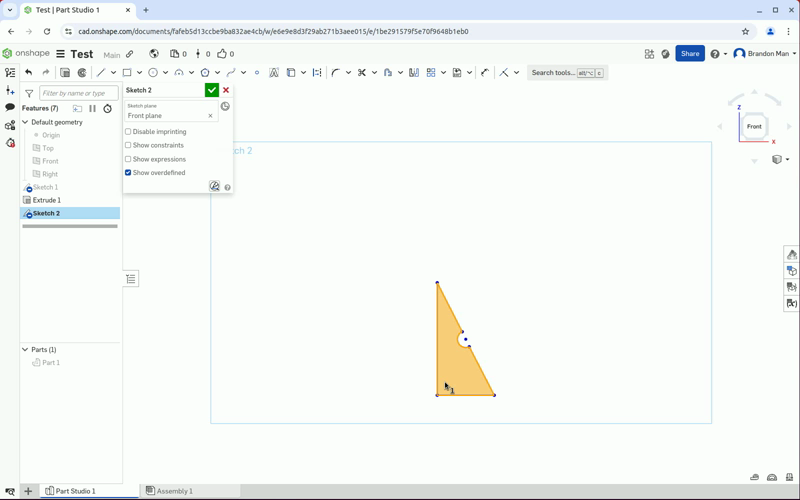
mouse_move(73, 352)
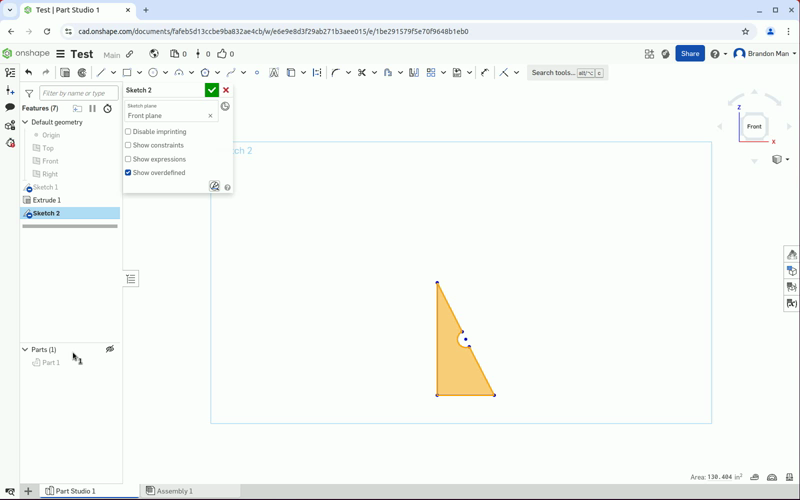
key(shift+y)
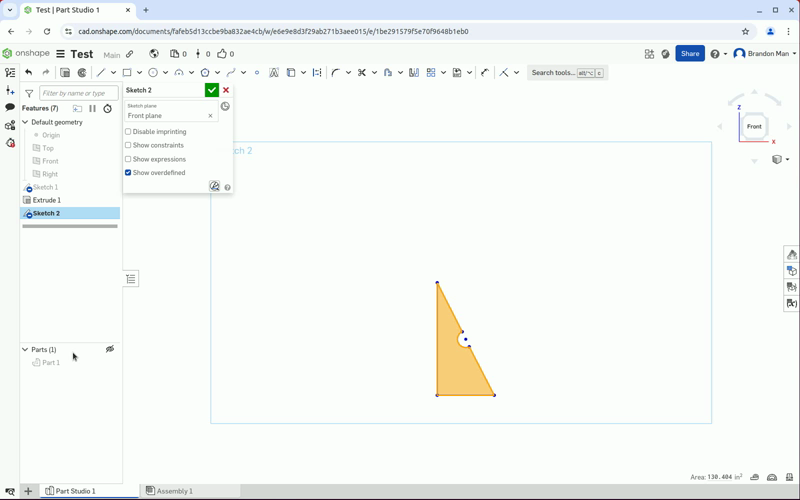
key(shift+e)
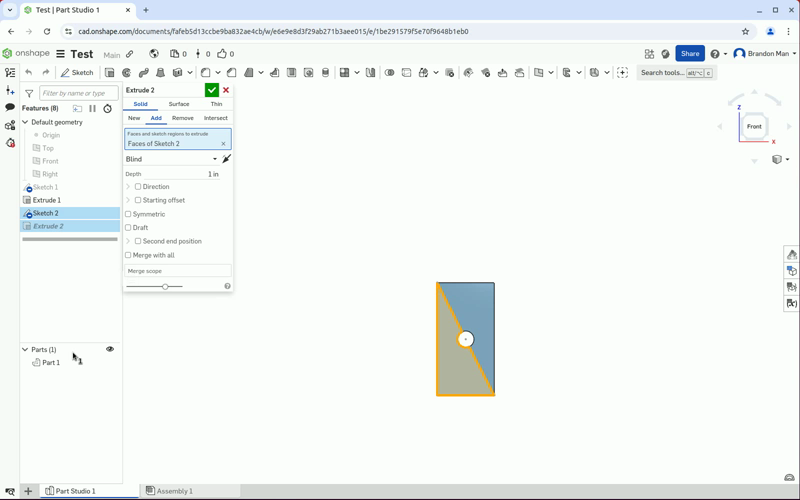
mouse_move(143, 106)
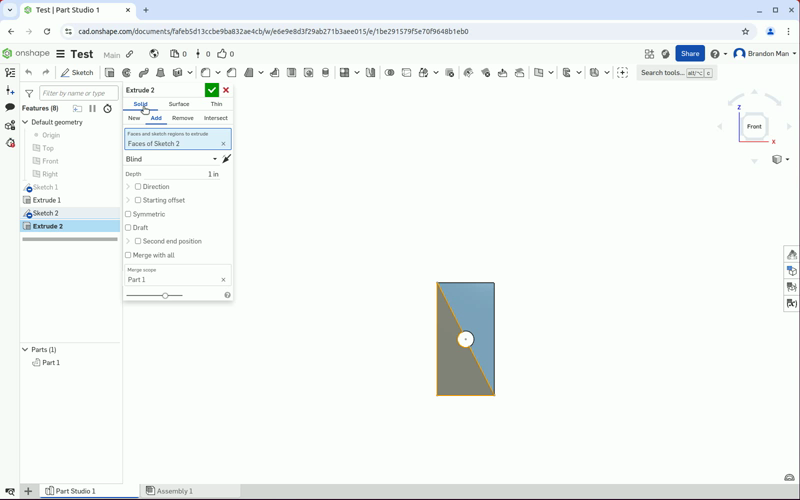
click(143, 106)
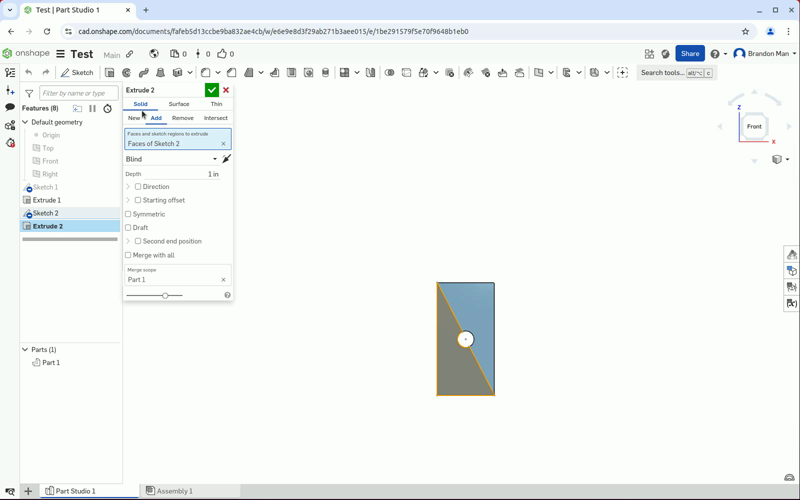
mouse_move(137, 120)
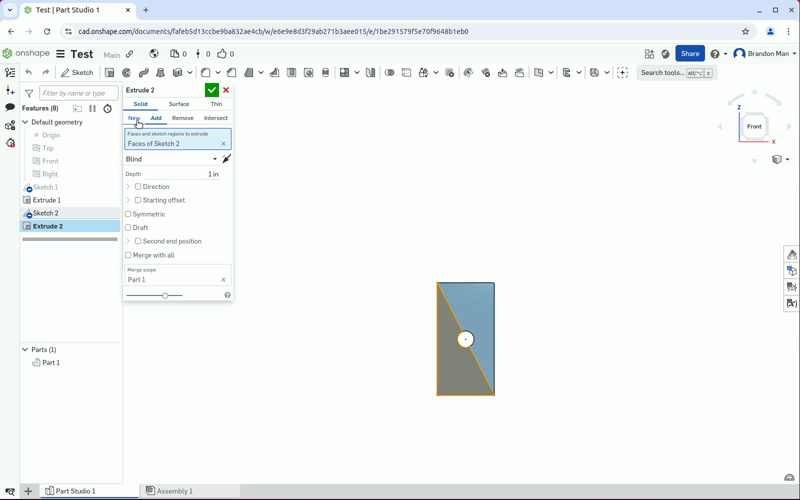
click(137, 120)
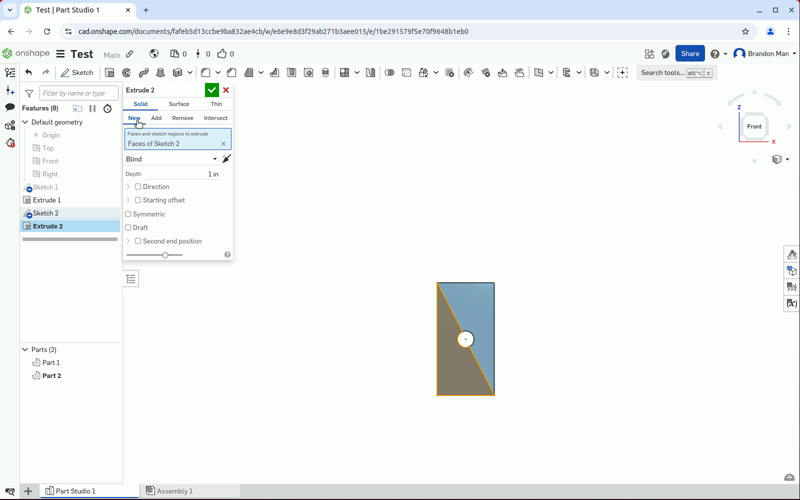
key(tab, 4)
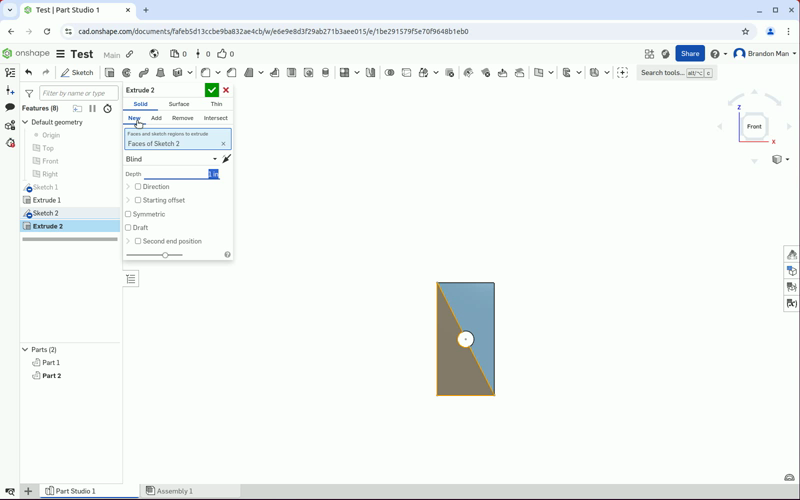
text(5.777)
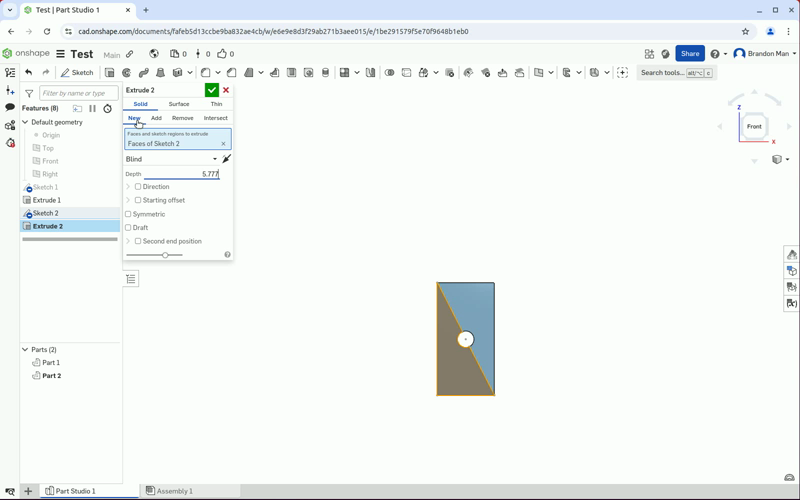
key(enter)
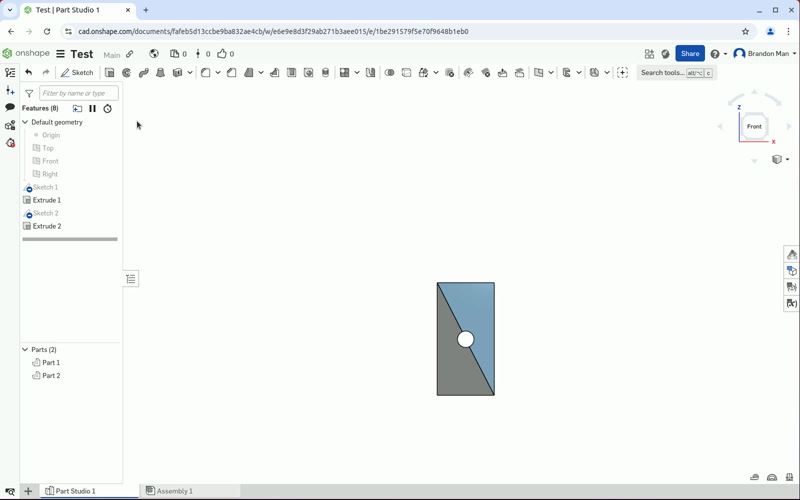
key(shift+h)
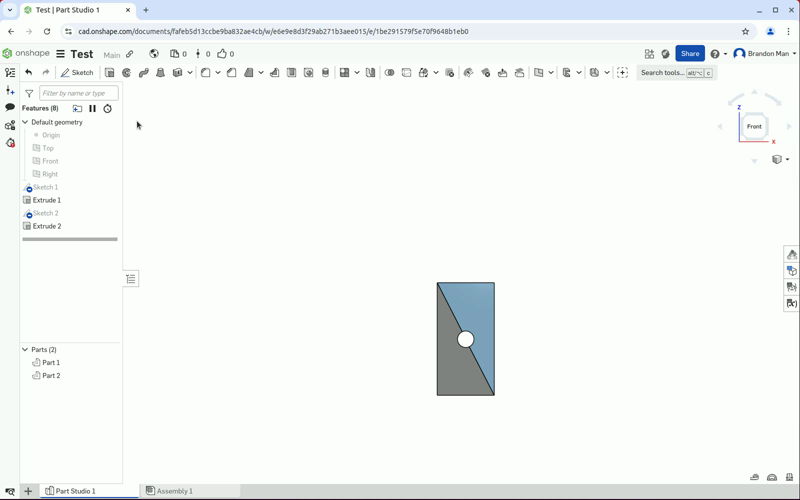
key(shift+h)
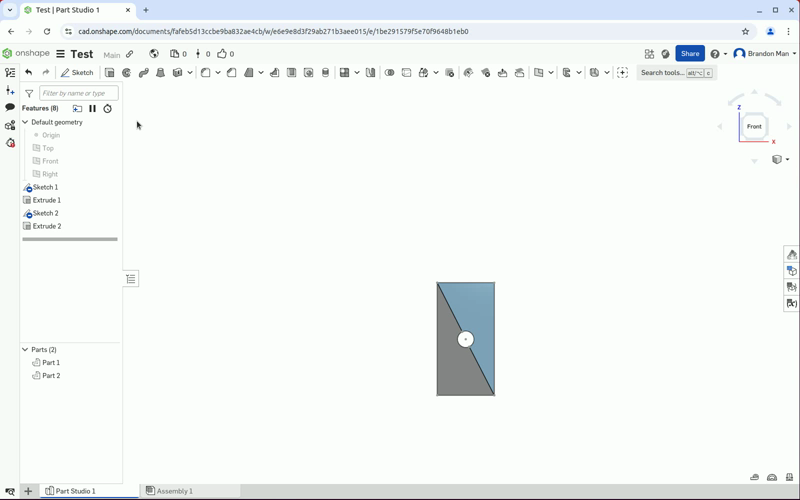
key(shift+7)
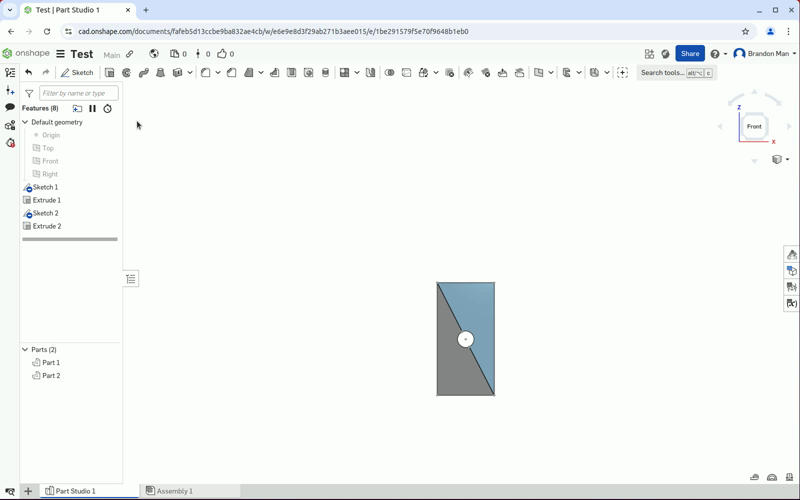
key(left, 2)
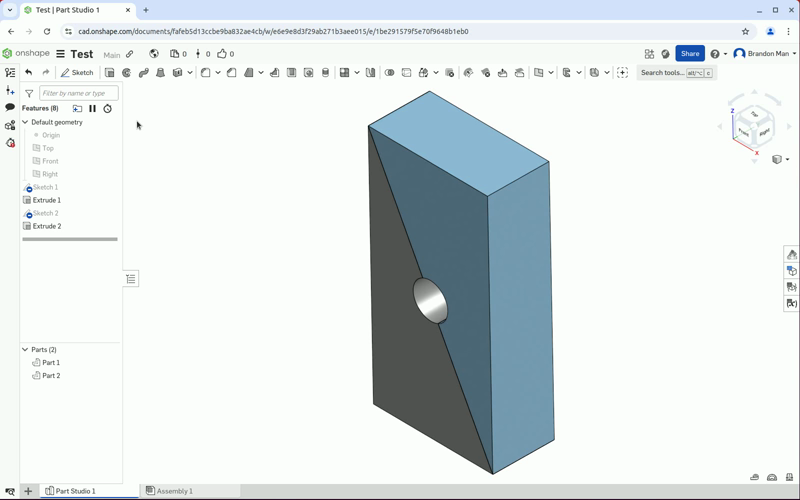
key(down, 2)
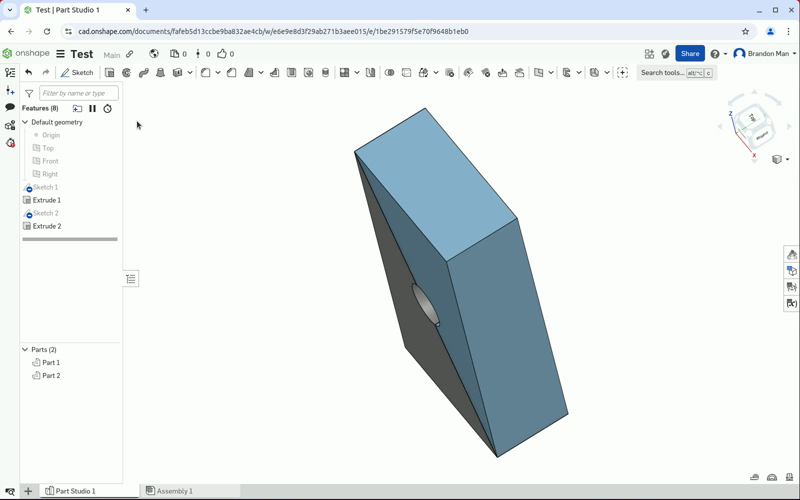
key(up, 2)
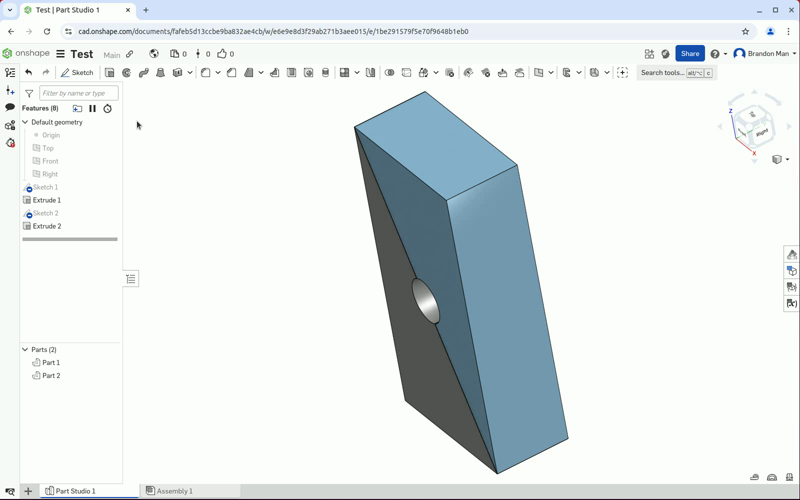
key(right, 2)
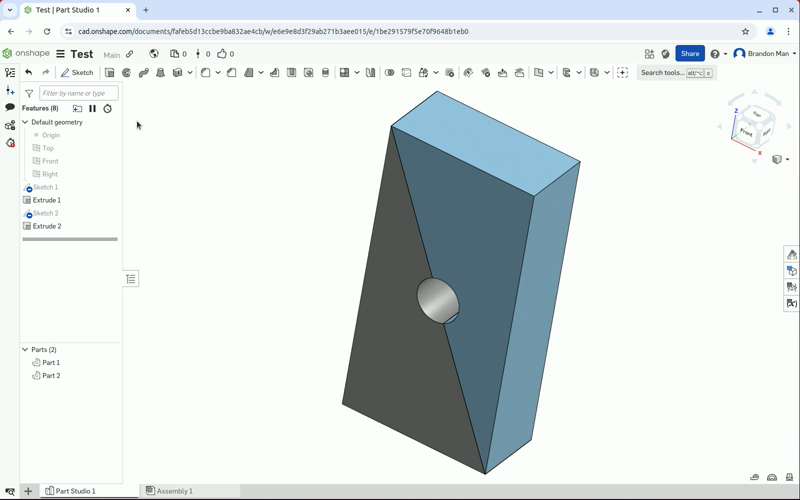
mouse_move(73, 189)
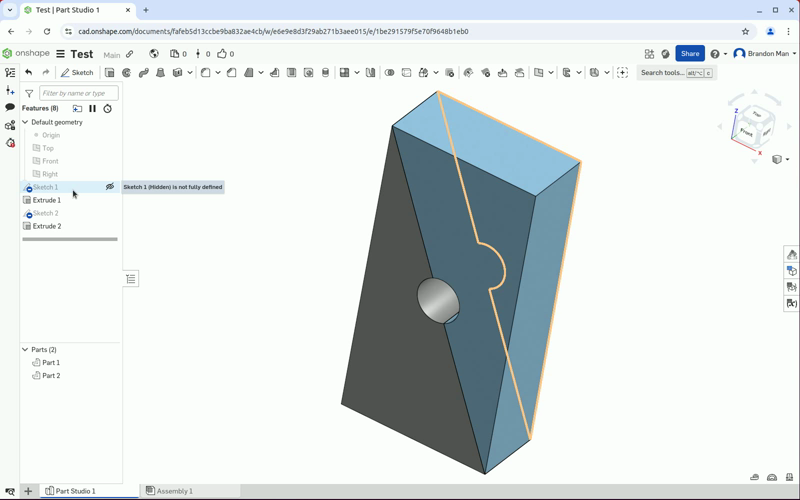
click(73, 189)